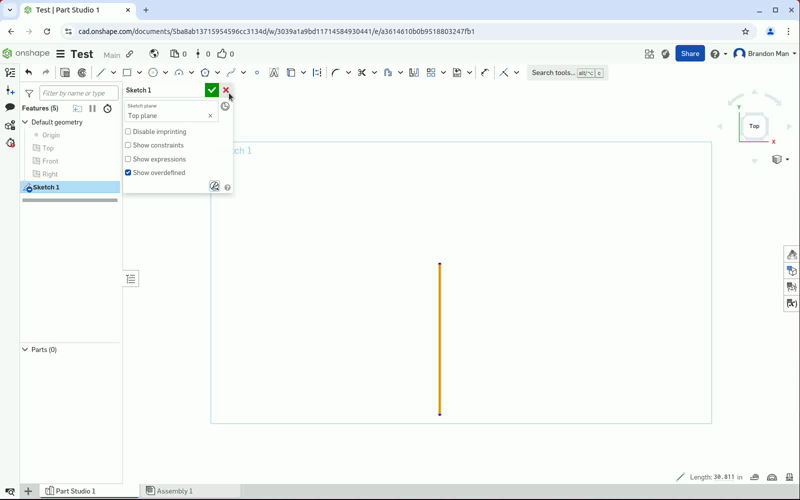
key(shift+h)
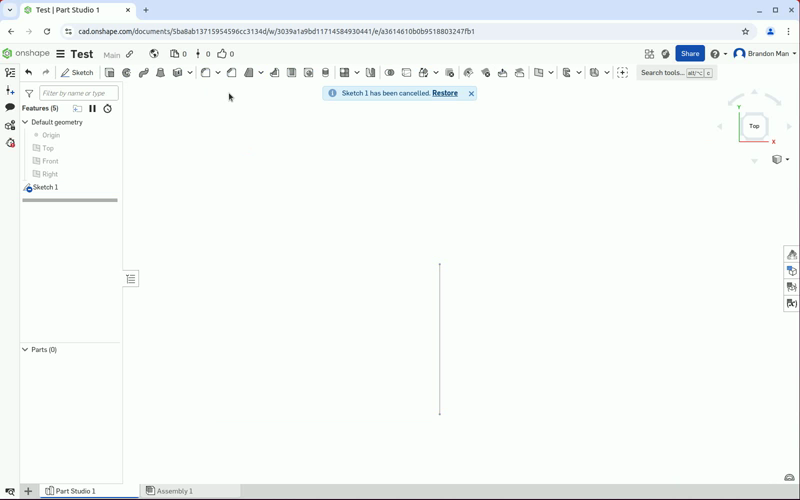
key(shift+s)
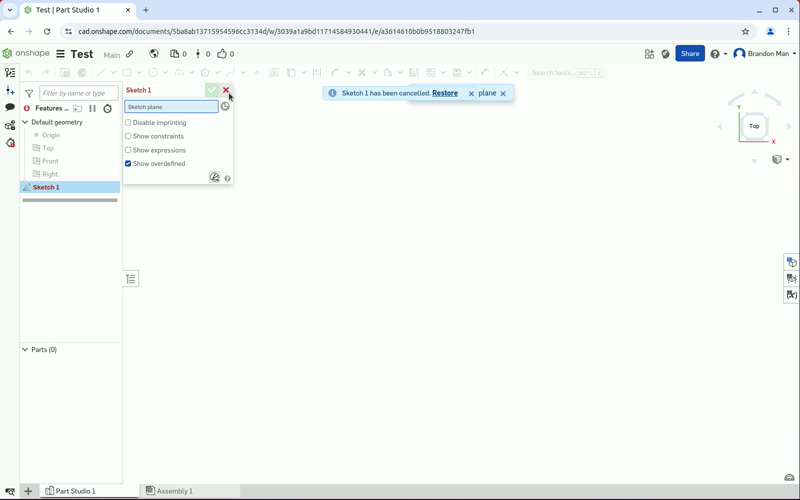
mouse_move(73, 150)
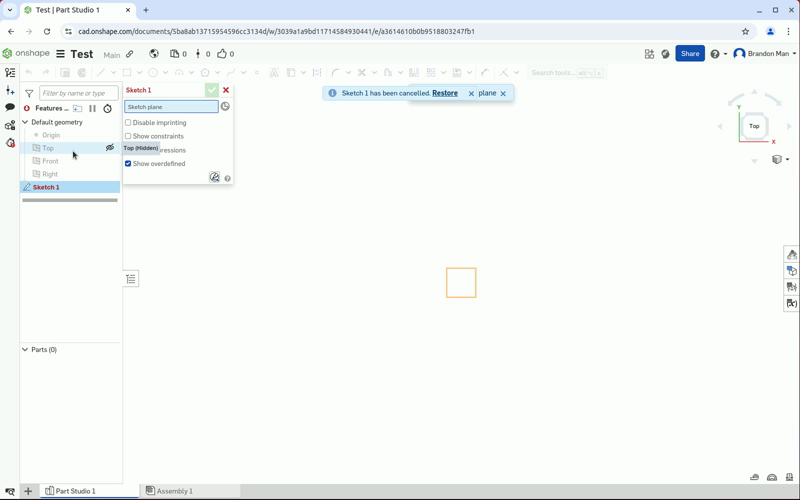
click(73, 150)
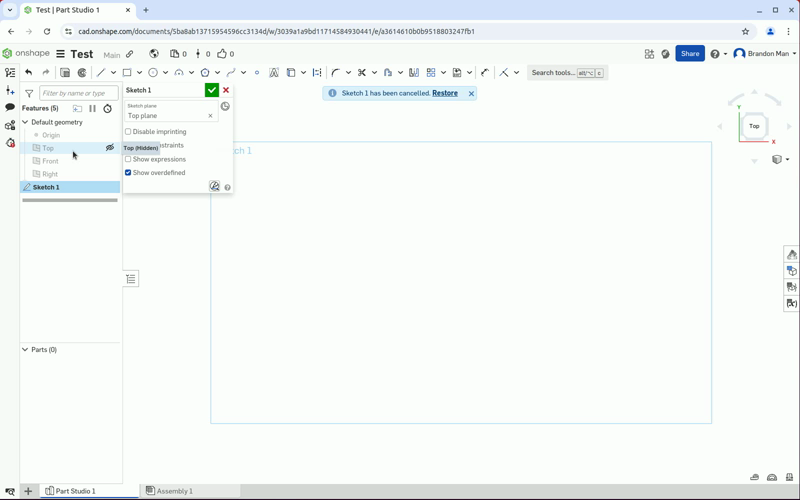
mouse_move(73, 352)
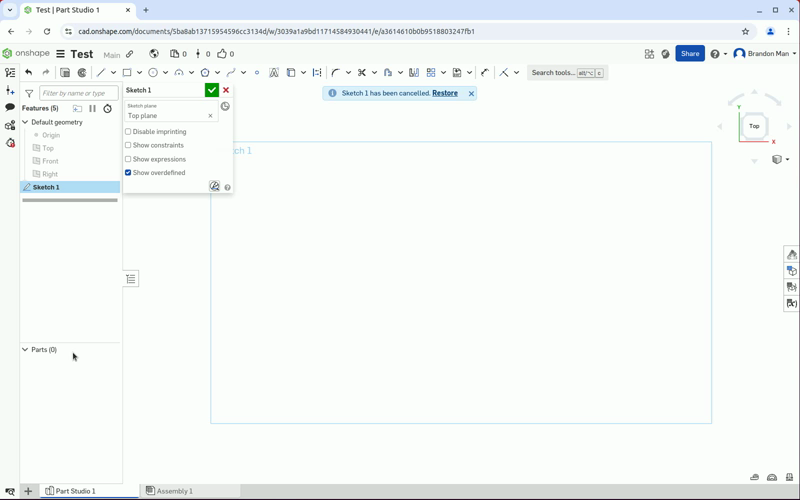
key(y)
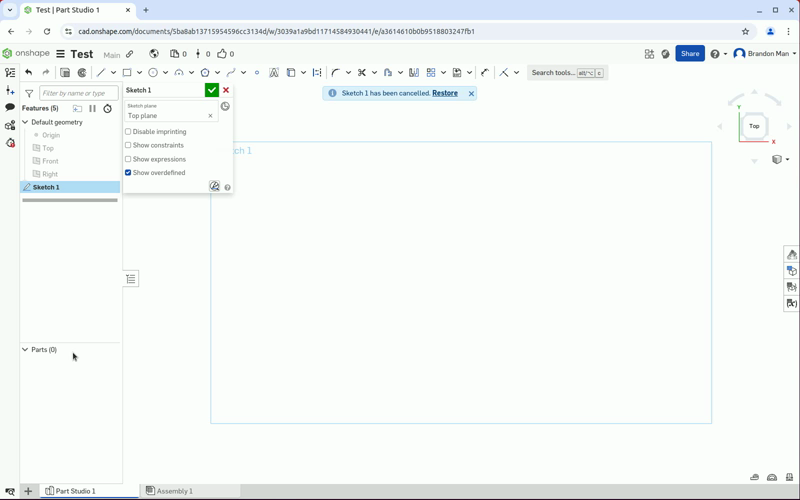
key(c)
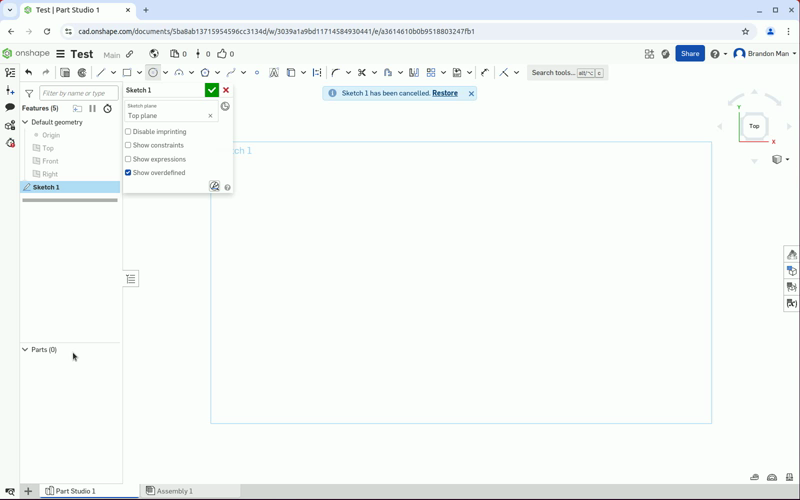
key_down(shift)
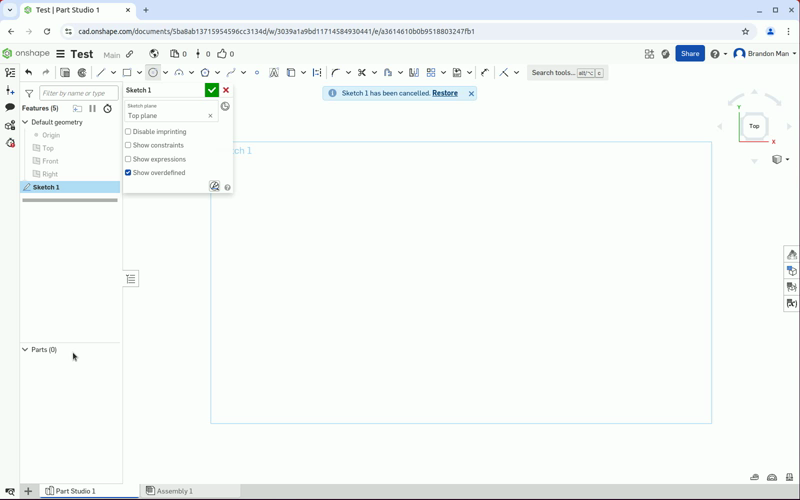
mouse_move(461, 199)
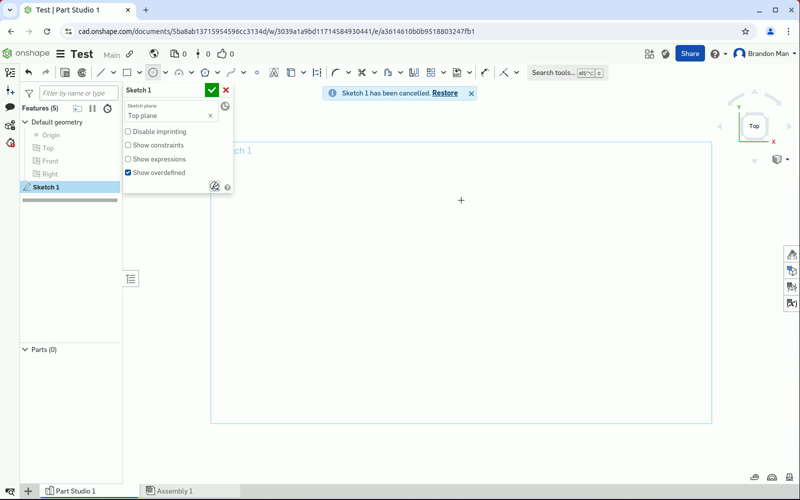
click(461, 199)
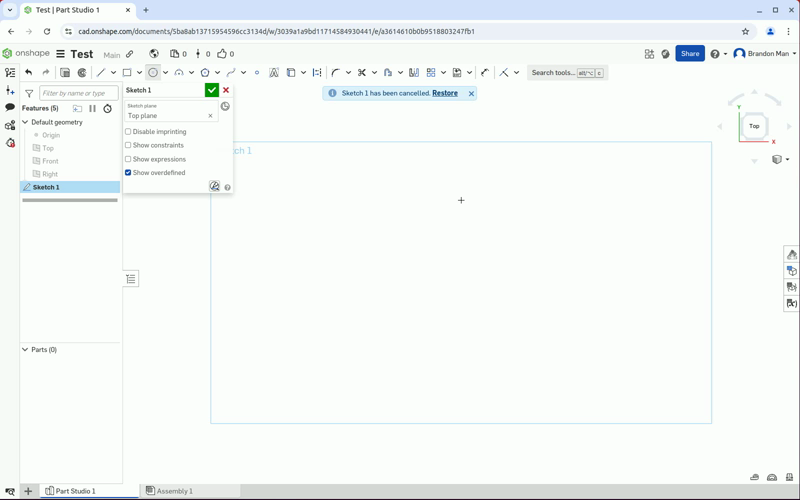
key_up(shift)
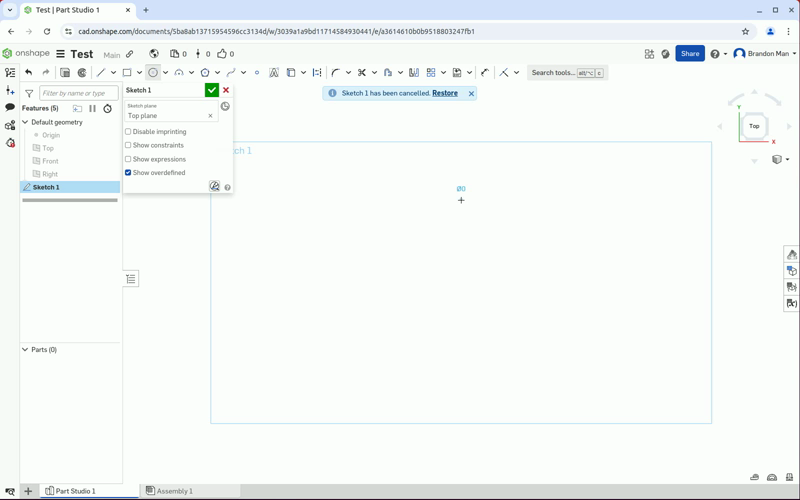
mouse_move(491, 199)
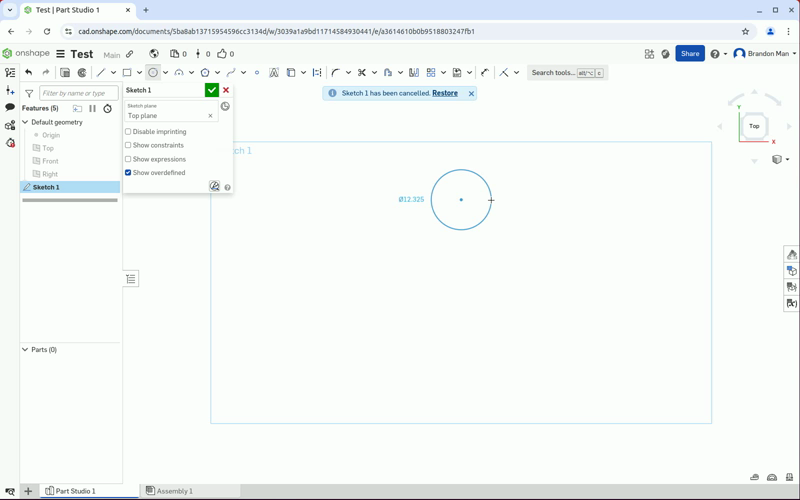
click(491, 199)
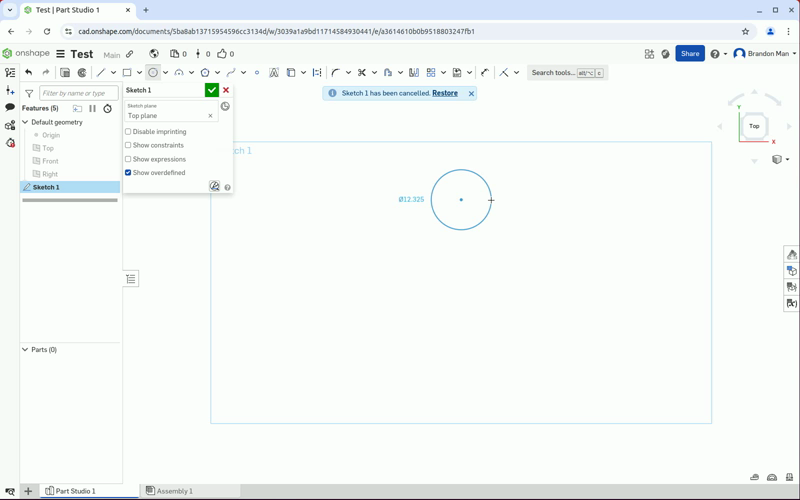
key(esc)
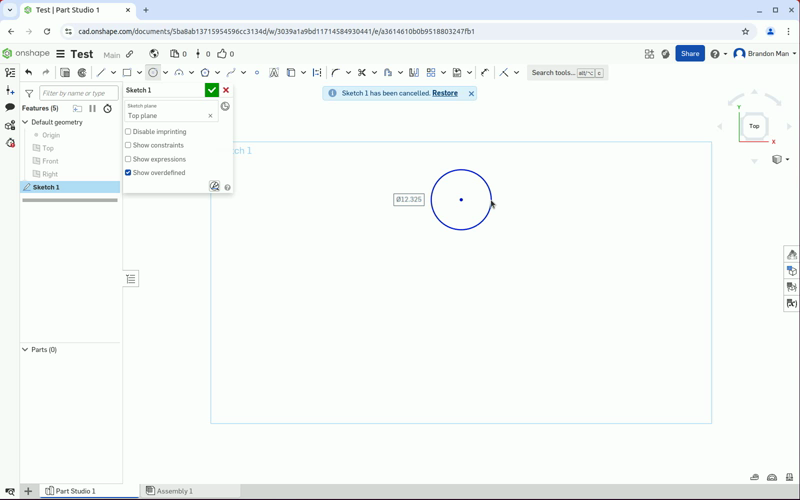
key(c)
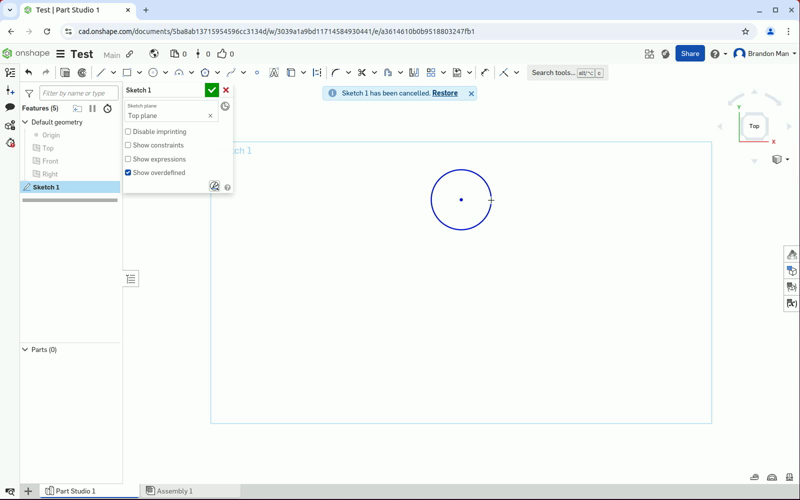
key_down(shift)
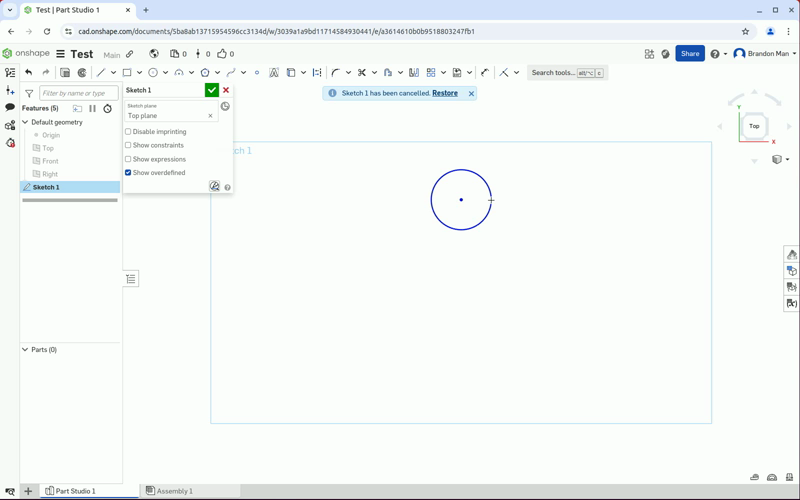
mouse_move(461, 199)
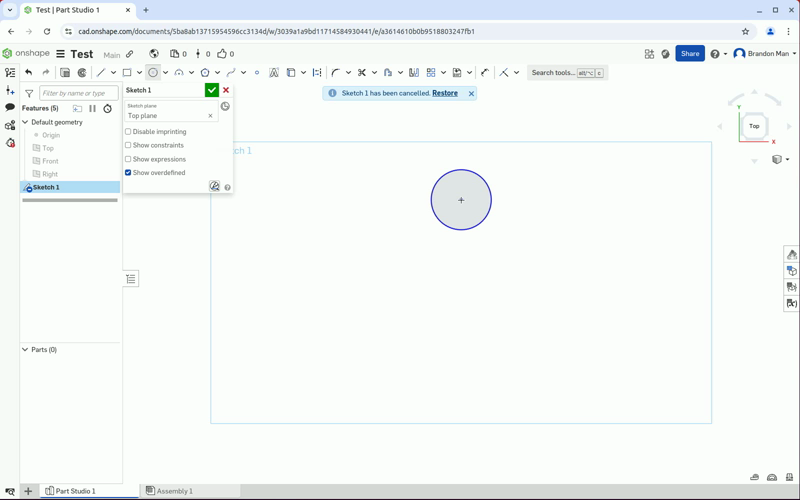
click(461, 199)
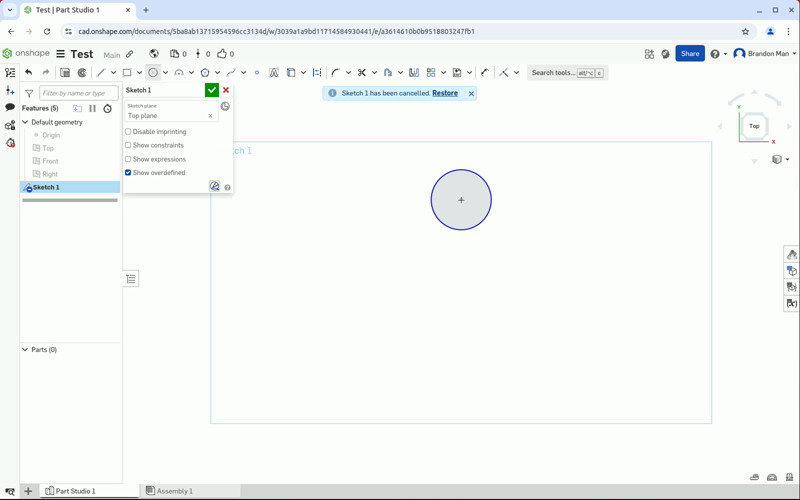
key_up(shift)
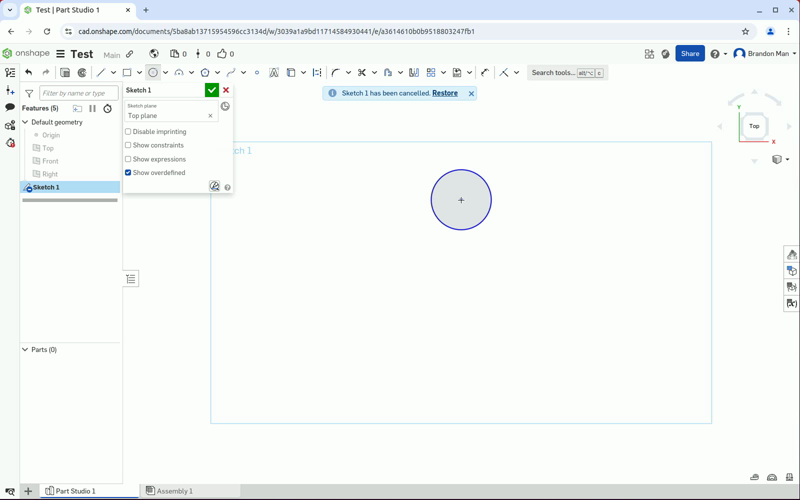
mouse_move(482, 199)
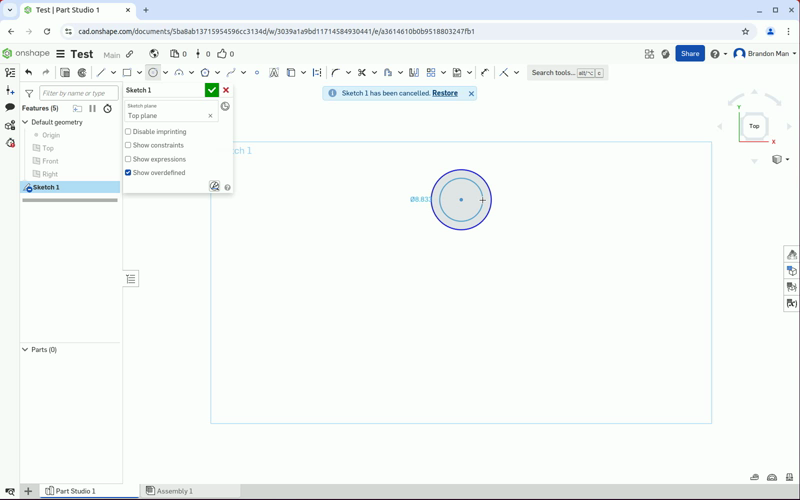
click(482, 199)
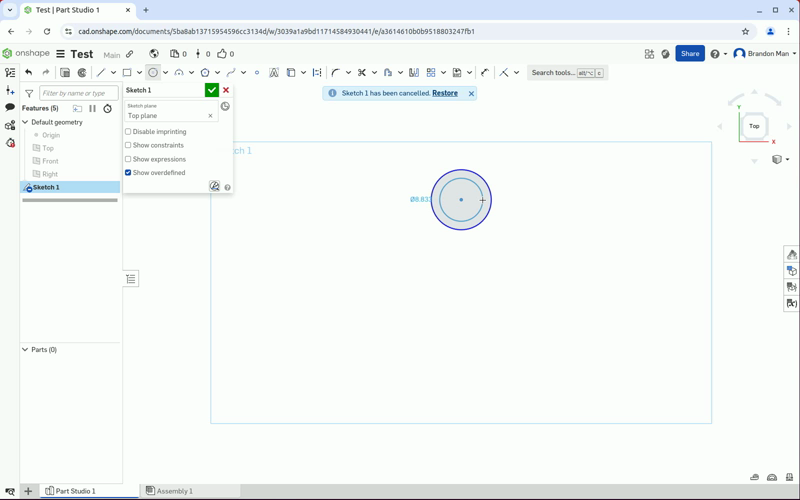
key(esc)
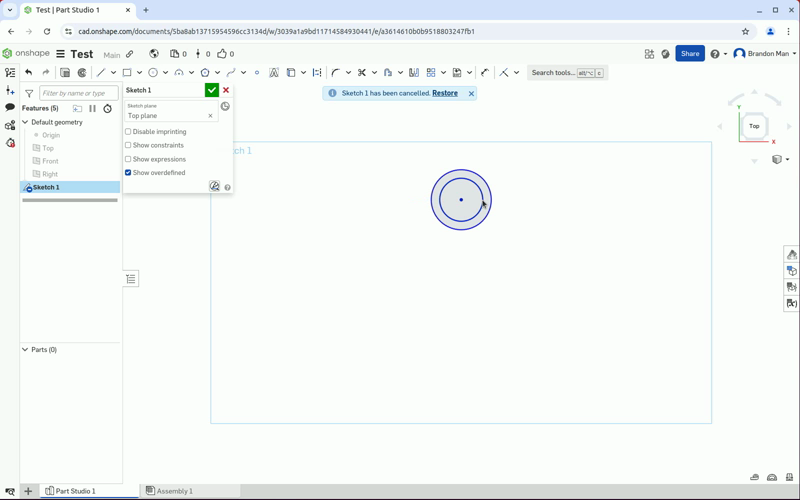
mouse_move(488, 198)
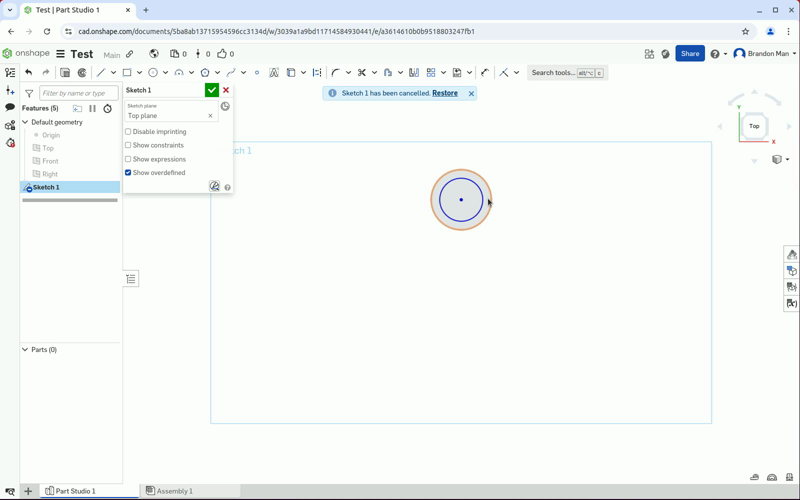
scroll(6)
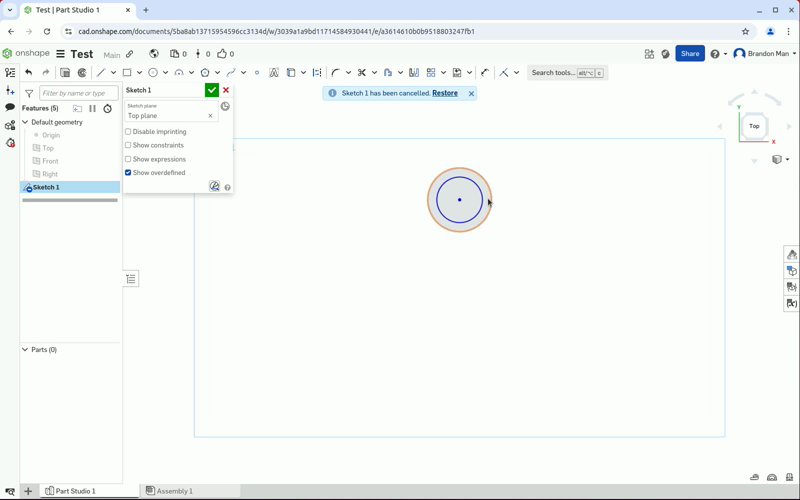
scroll(6)
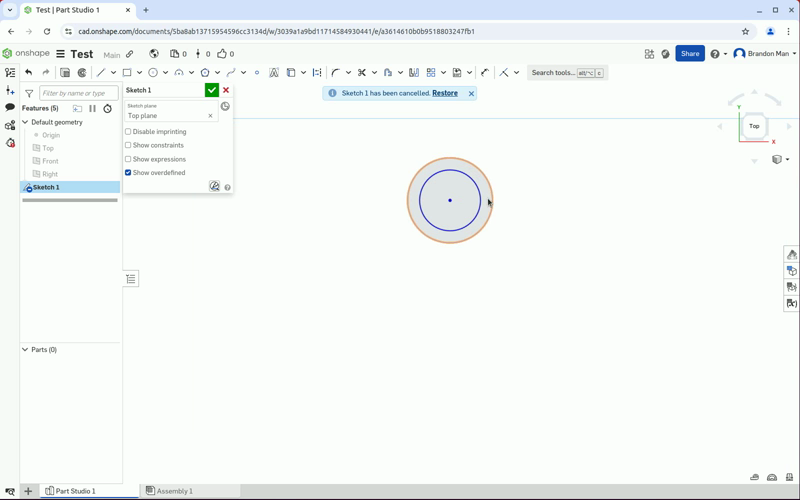
scroll(6)
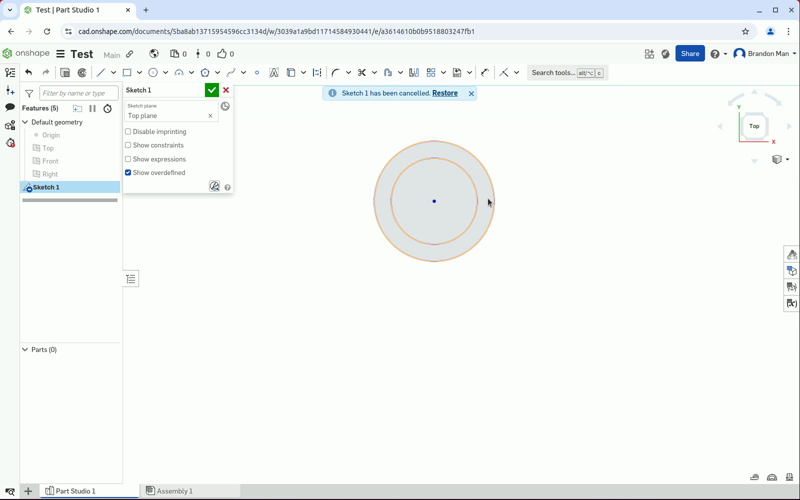
scroll(6)
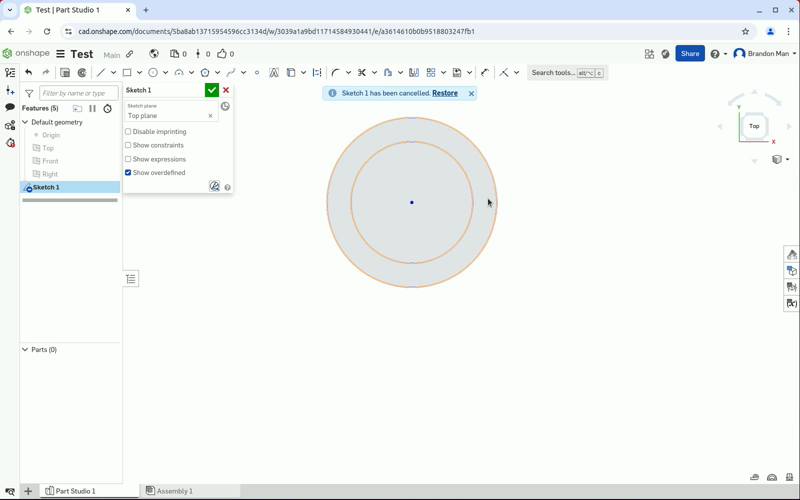
scroll(6)
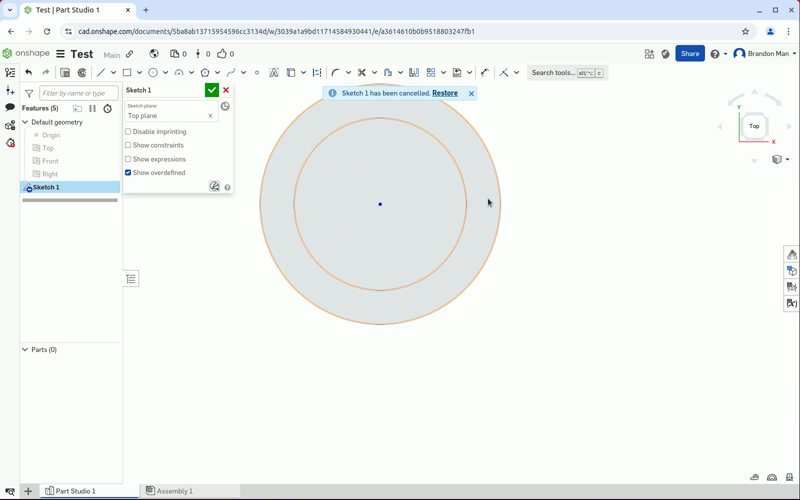
scroll(6)
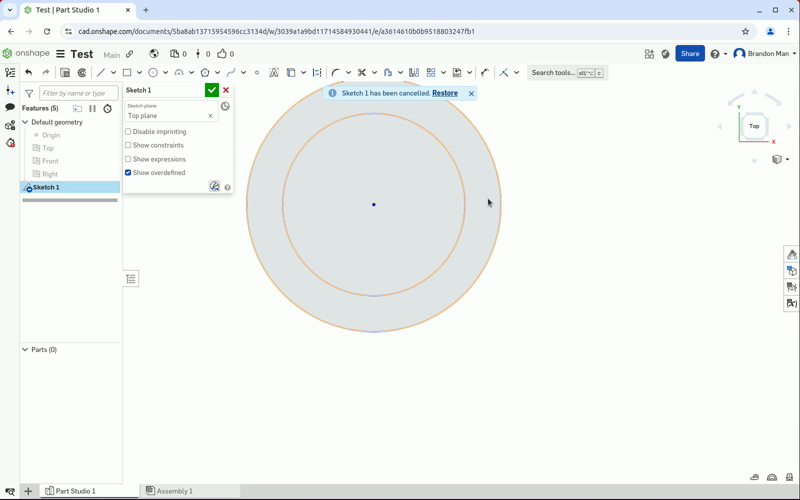
scroll(6)
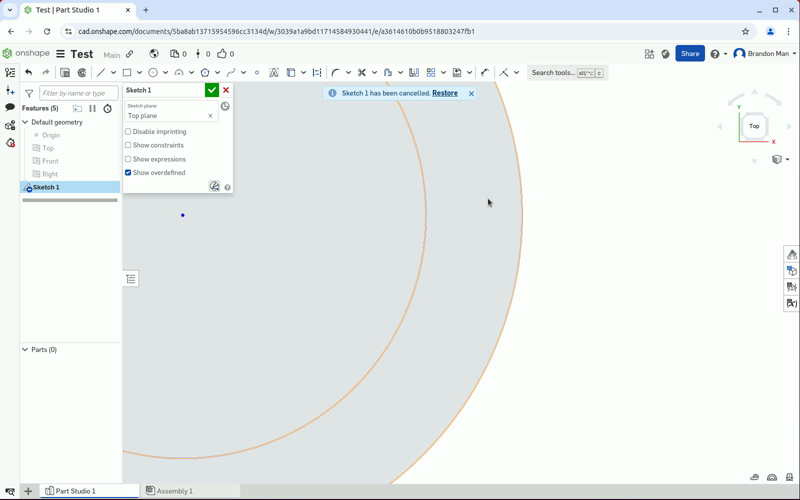
click(488, 198)
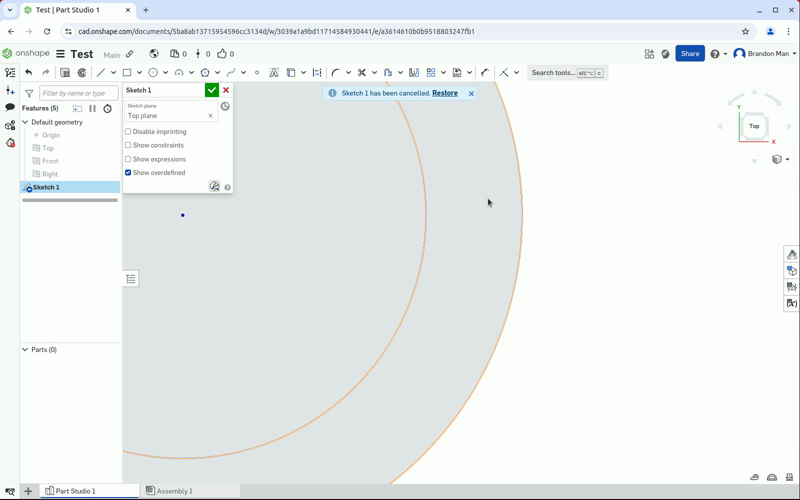
scroll(-6)
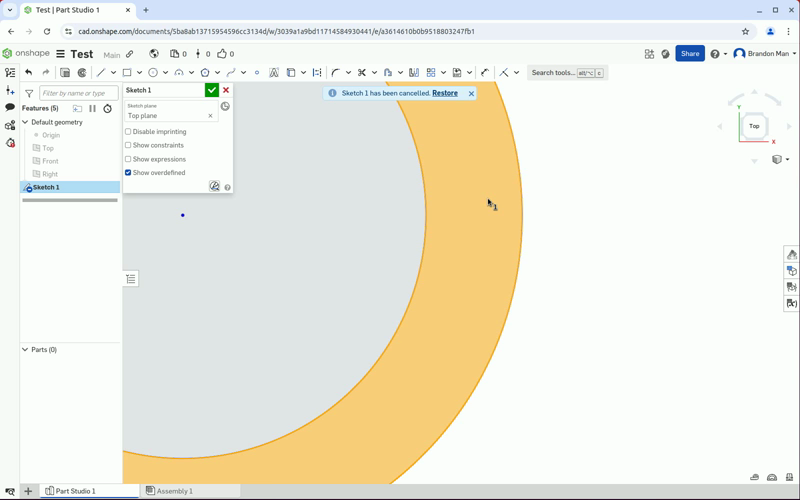
scroll(-6)
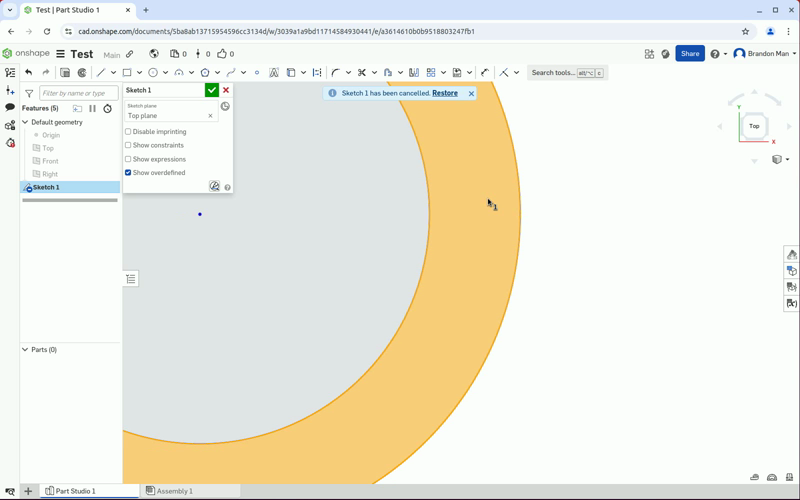
scroll(-6)
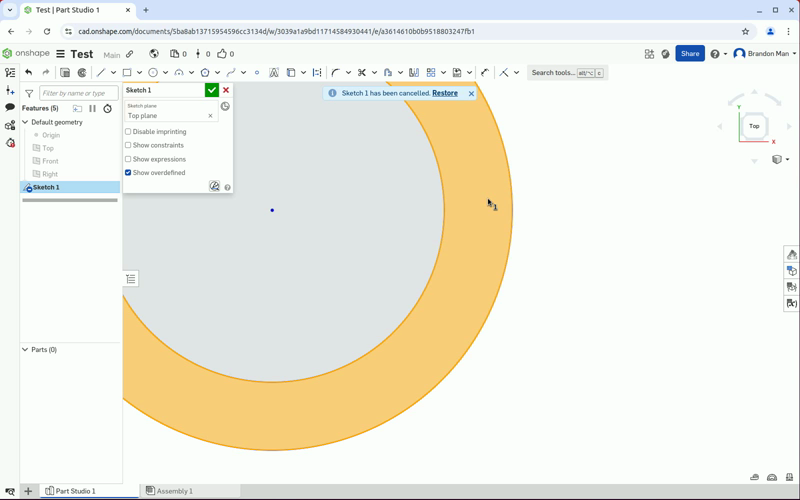
scroll(-6)
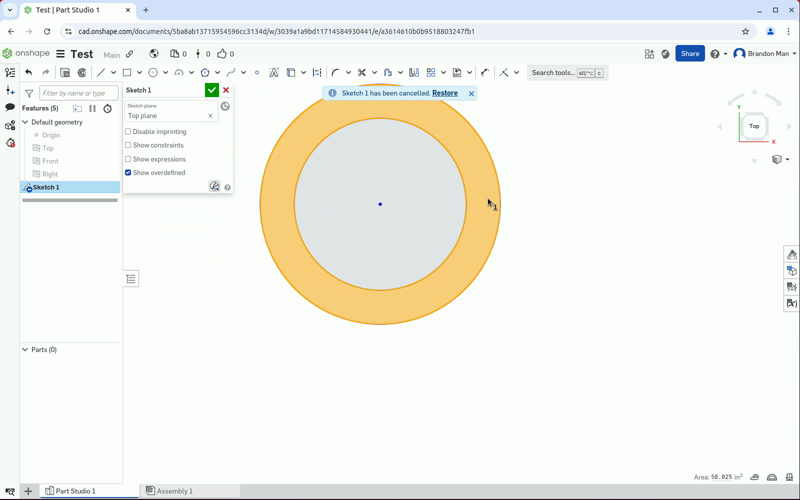
scroll(-6)
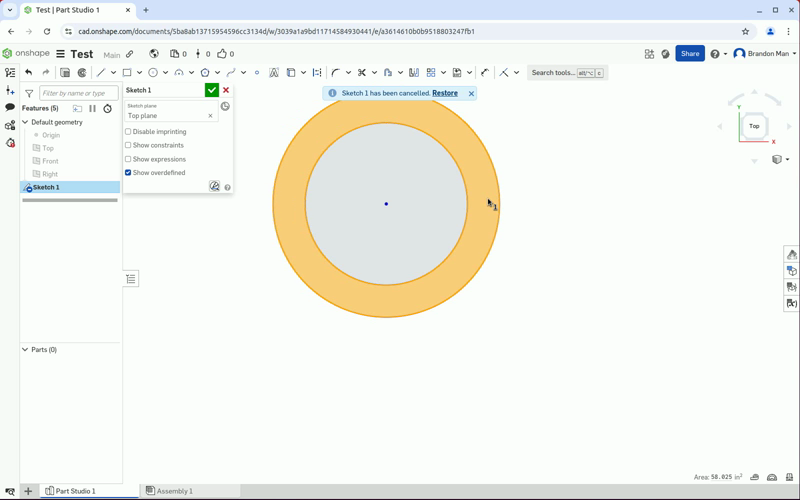
scroll(-6)
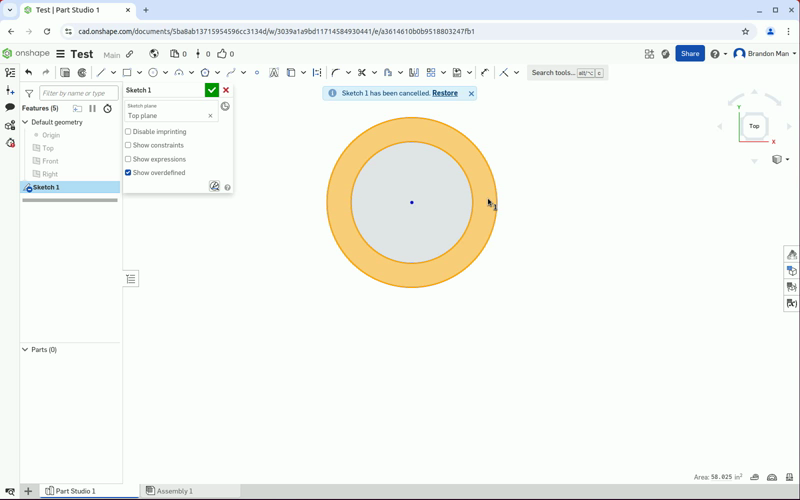
scroll(-6)
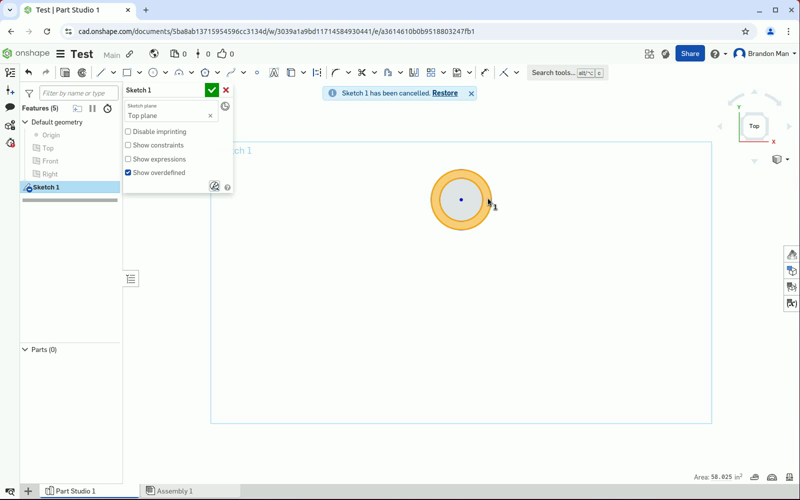
mouse_move(73, 352)
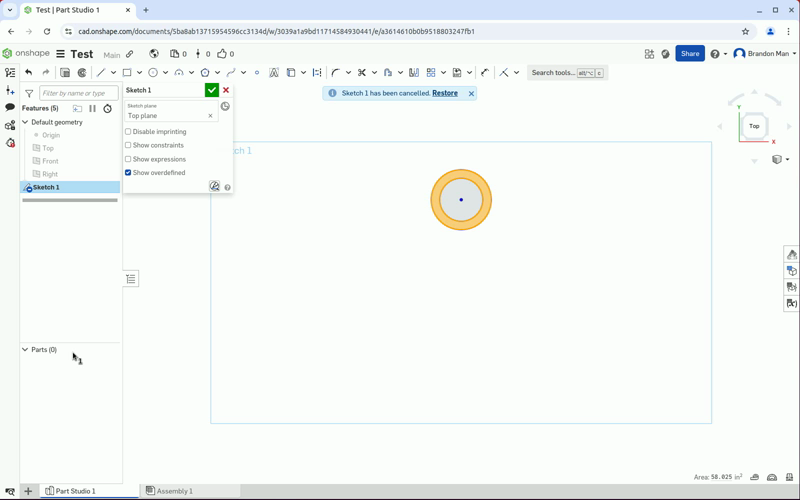
key(shift+y)
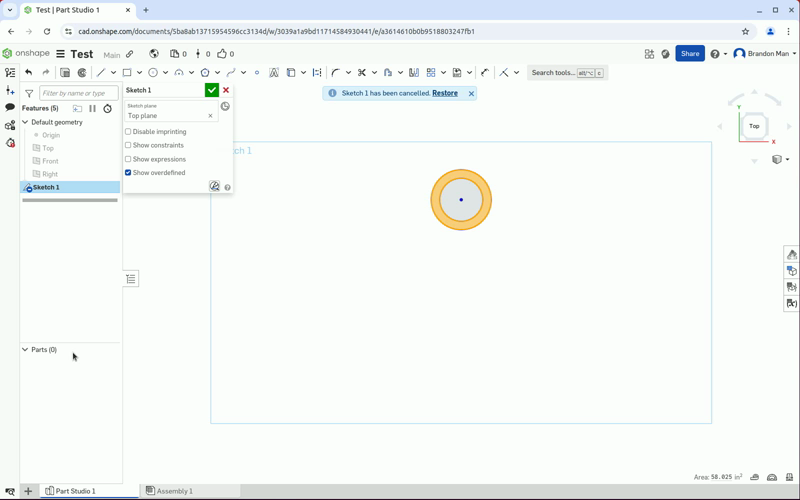
key(shift+e)
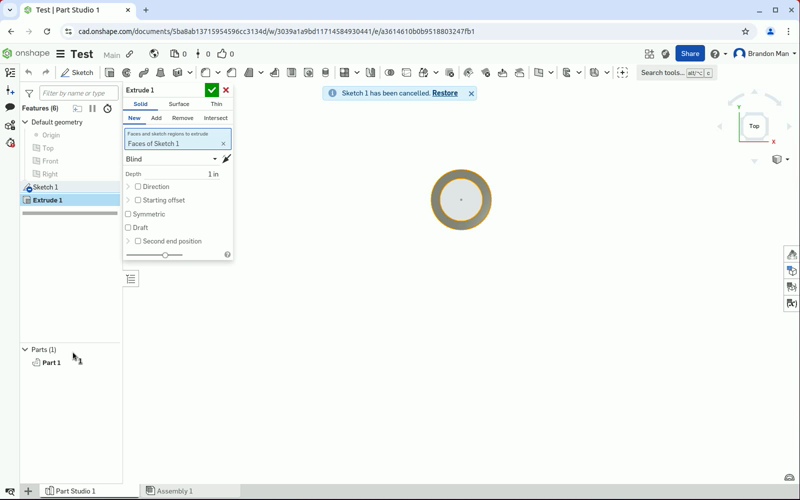
mouse_move(143, 106)
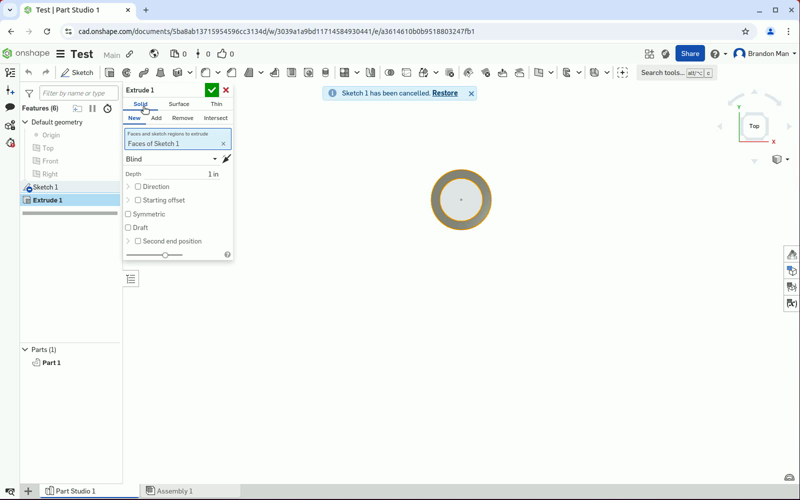
click(143, 106)
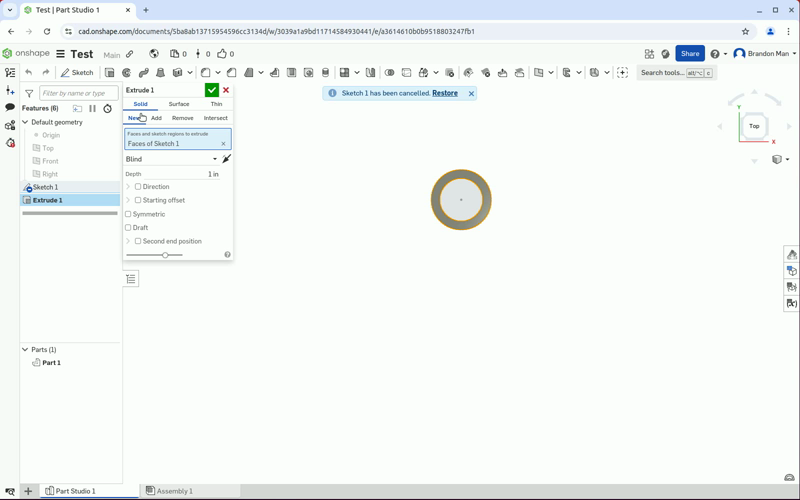
mouse_move(137, 120)
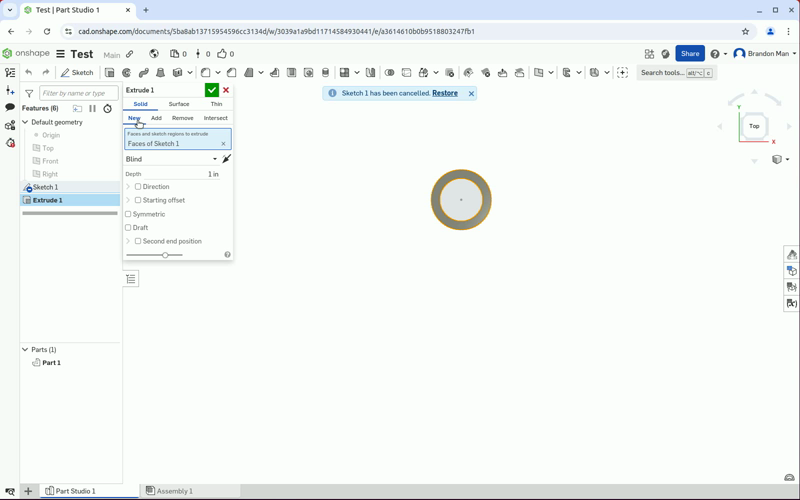
click(137, 120)
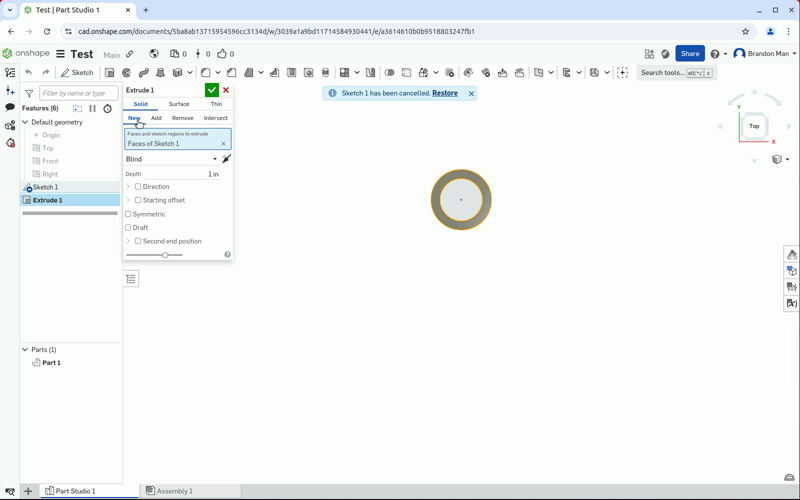
key(tab, 4)
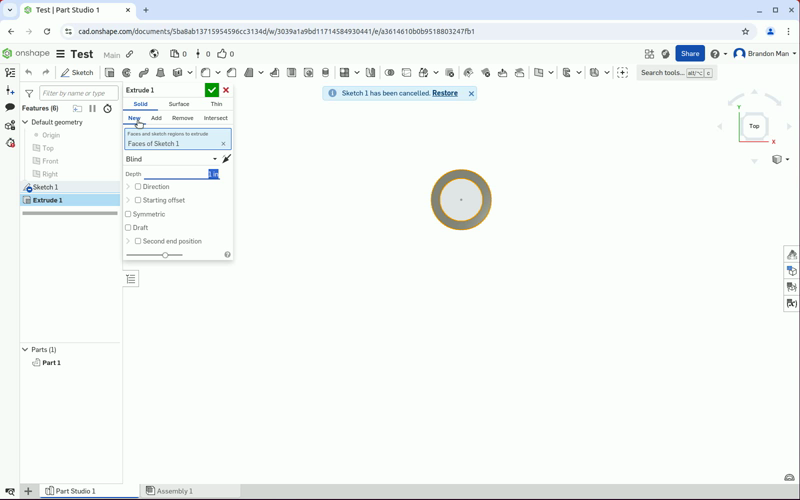
text(2.407)
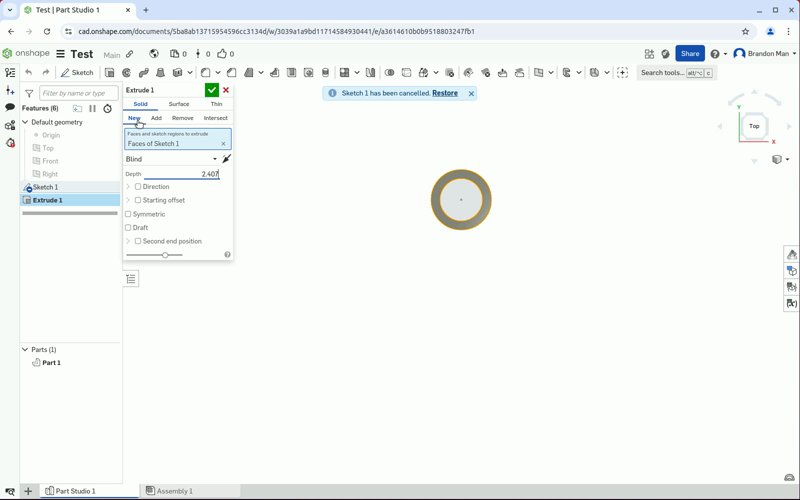
key(enter)
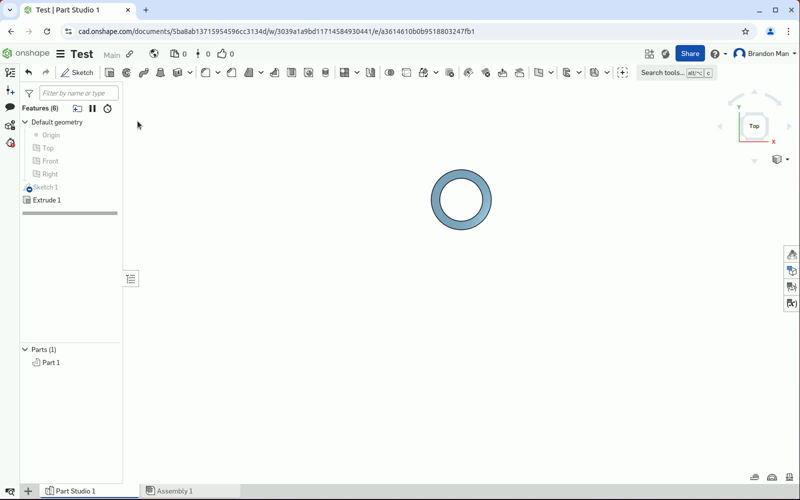
key(shift+h)
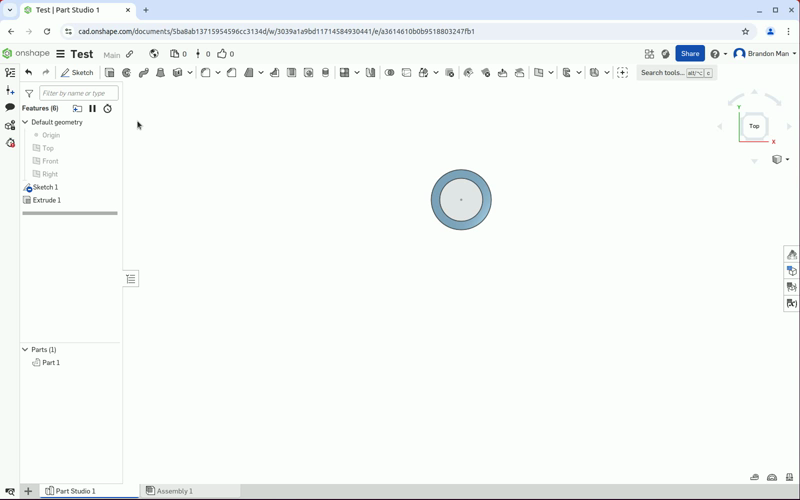
key(shift+h)
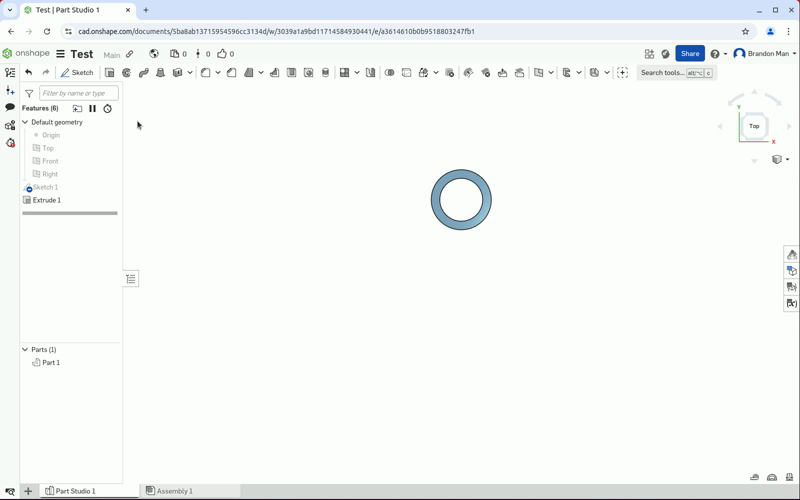
mouse_move(73, 189)
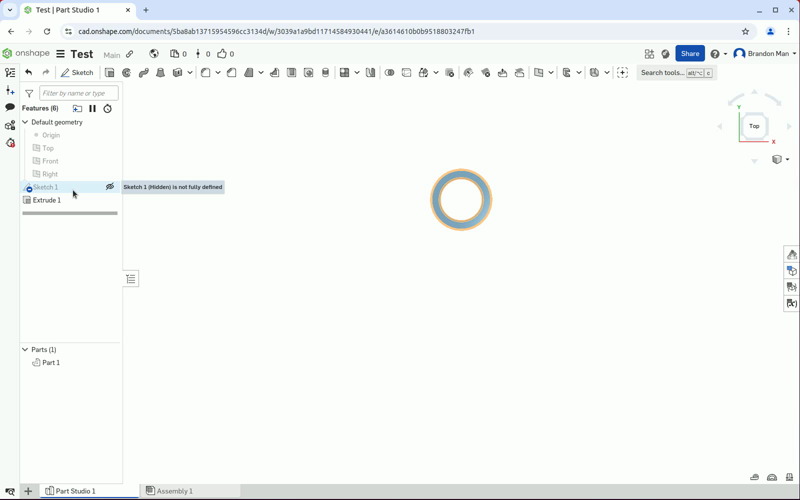
click(73, 189)
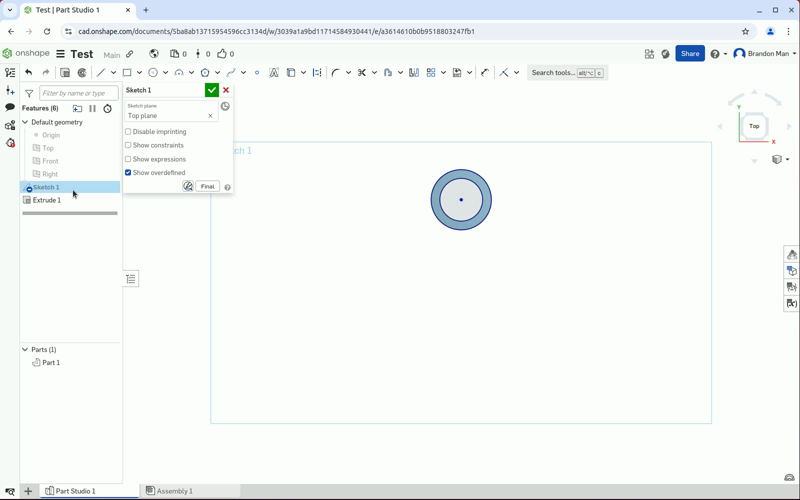
mouse_move(229, 92)
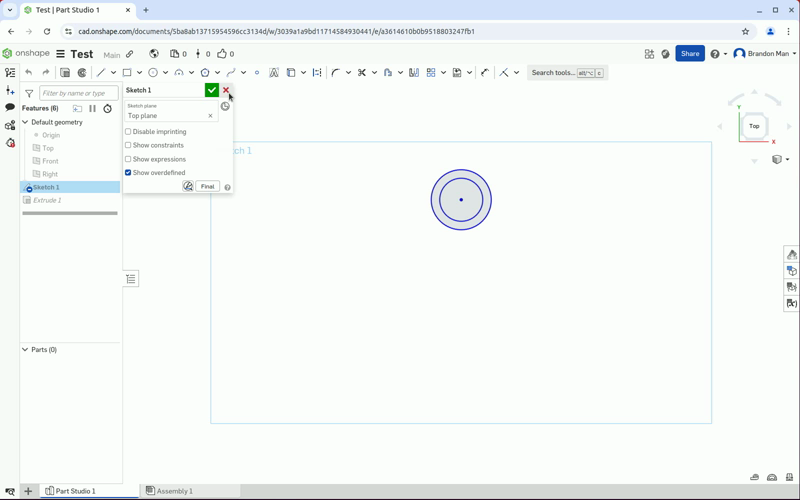
click(229, 92)
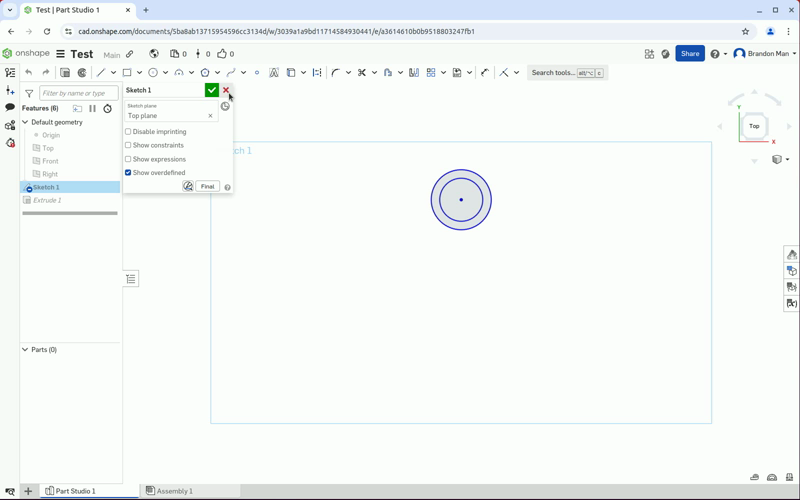
key(shift+s)
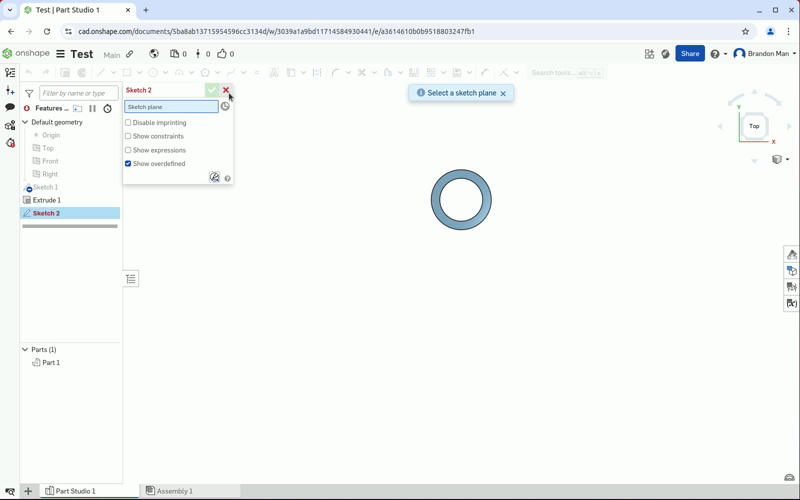
mouse_move(73, 150)
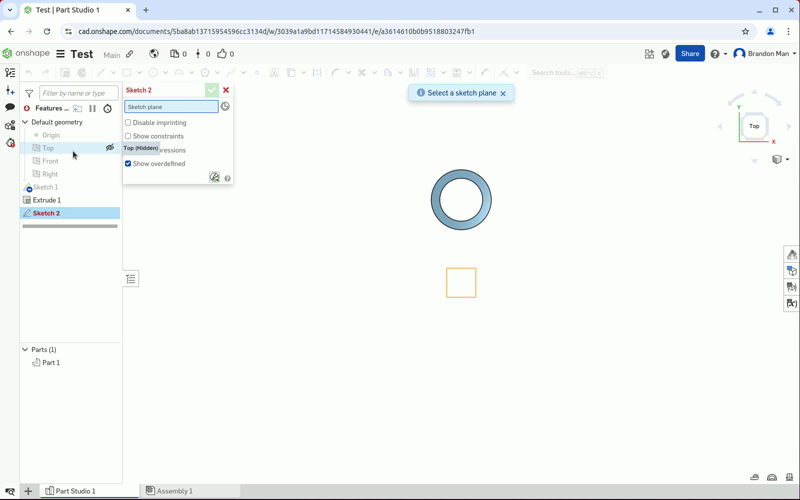
click(73, 150)
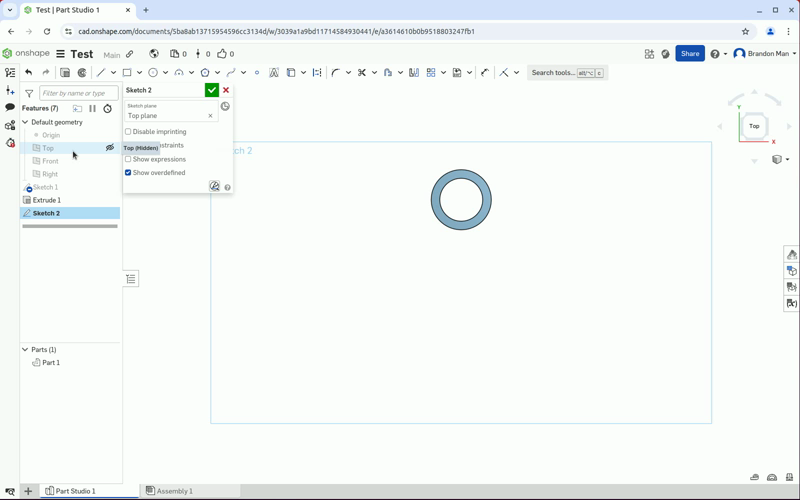
mouse_move(73, 352)
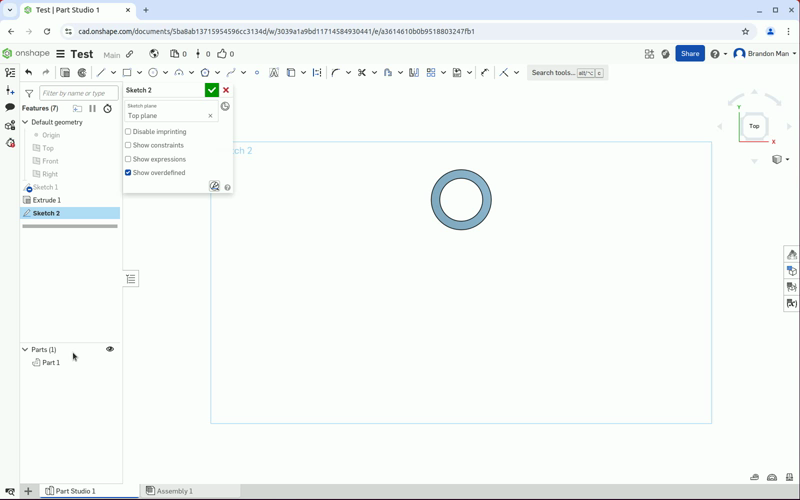
key(y)
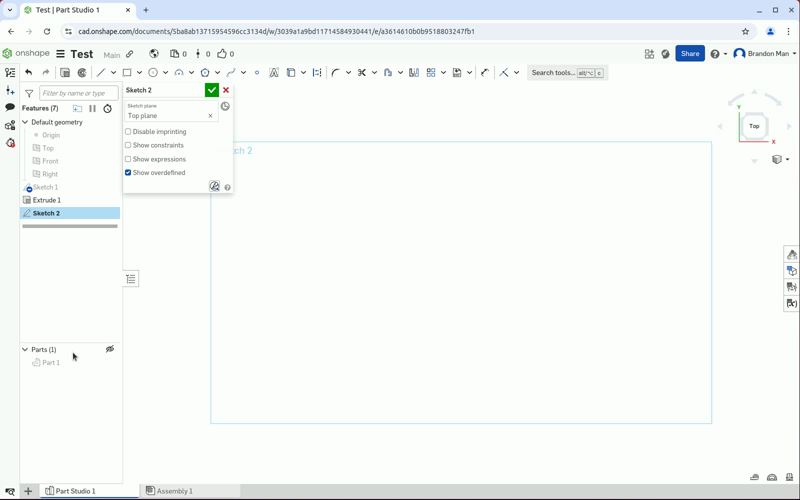
key(c)
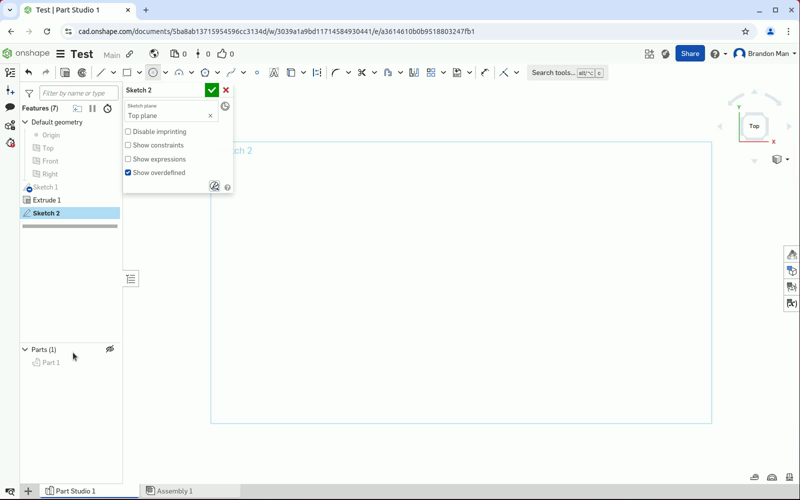
key_down(shift)
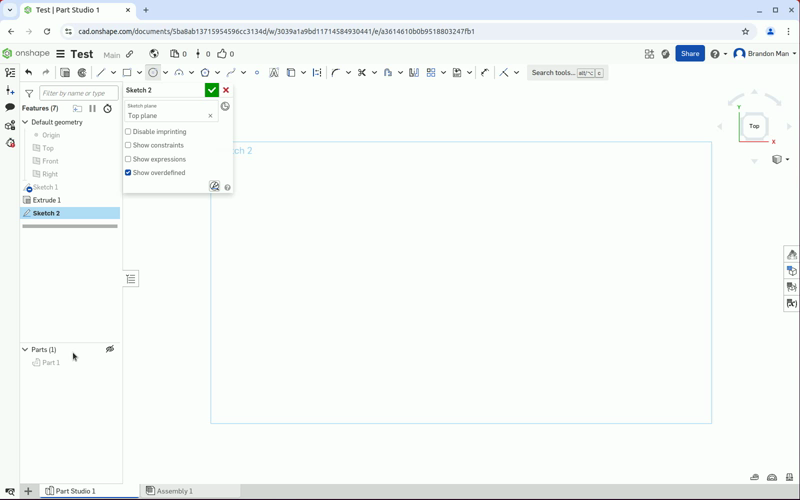
mouse_move(461, 282)
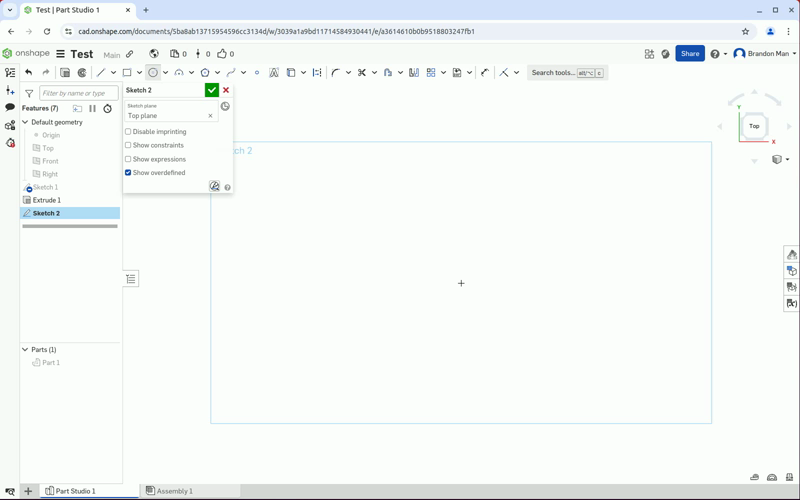
click(461, 282)
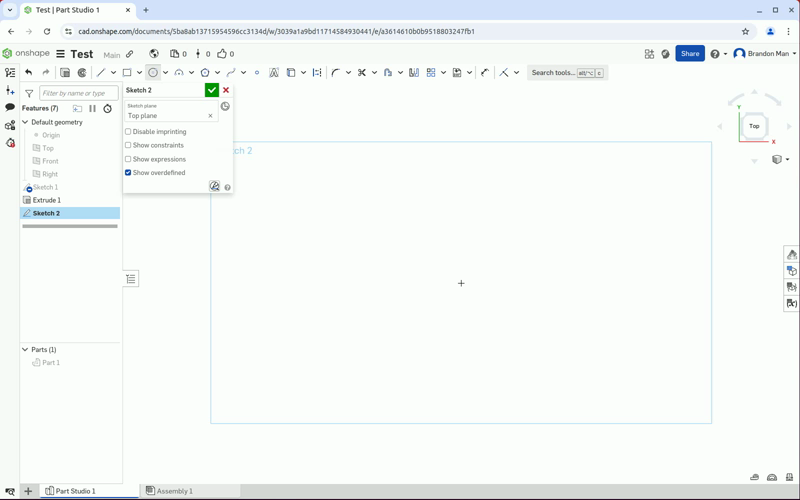
key_up(shift)
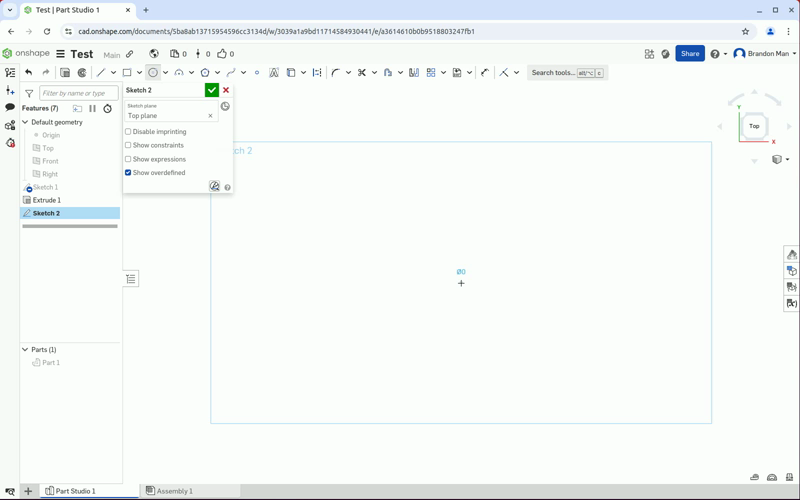
mouse_move(491, 282)
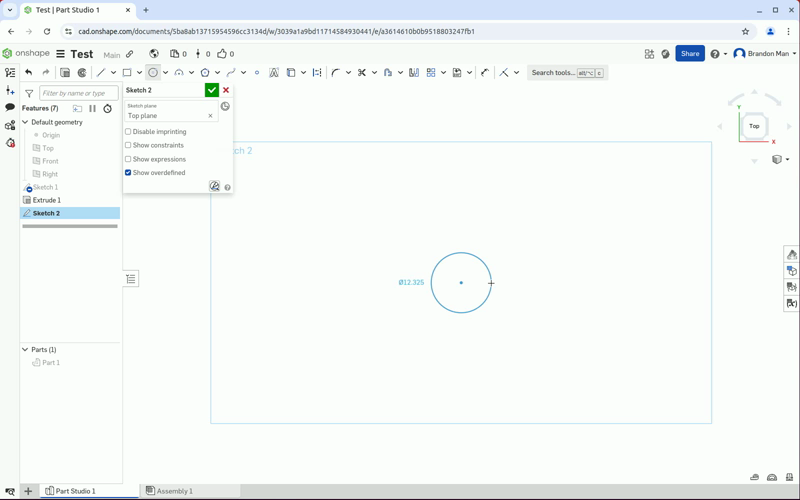
click(491, 282)
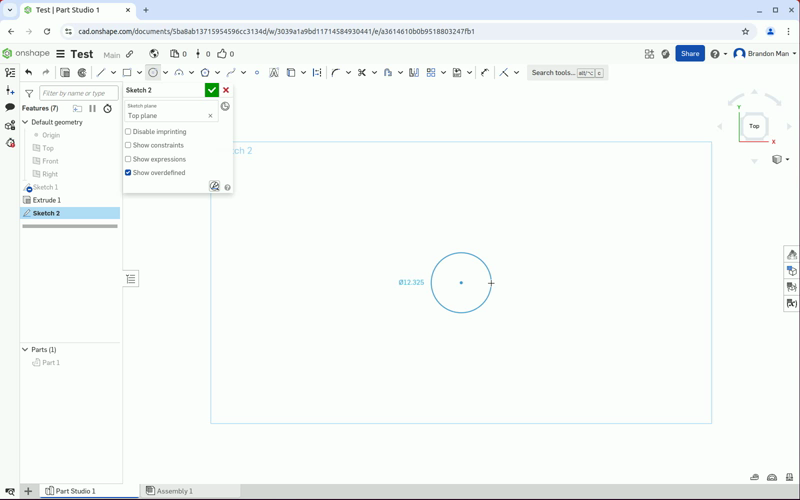
key(esc)
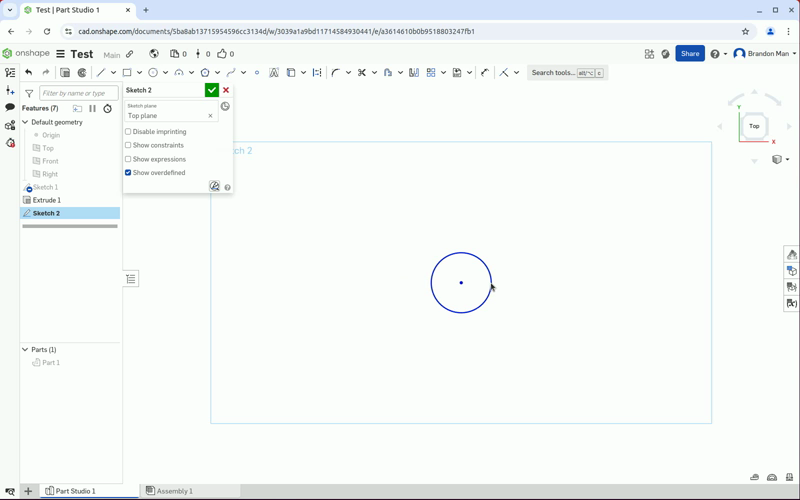
key(c)
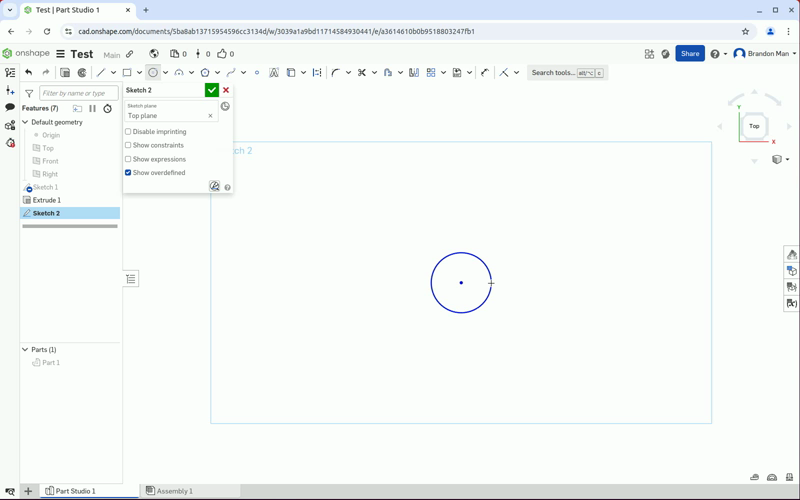
key_down(shift)
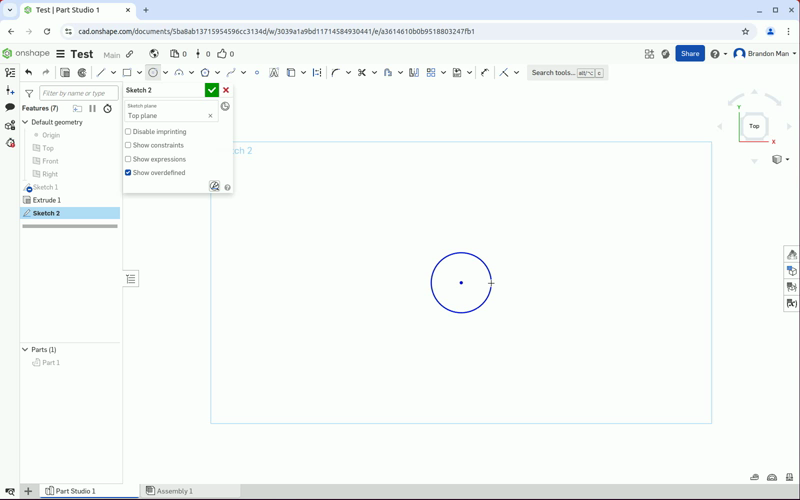
mouse_move(461, 282)
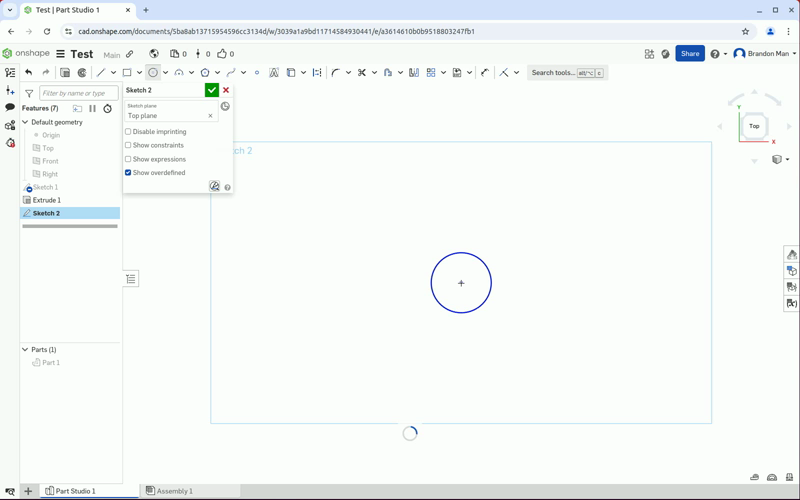
click(461, 282)
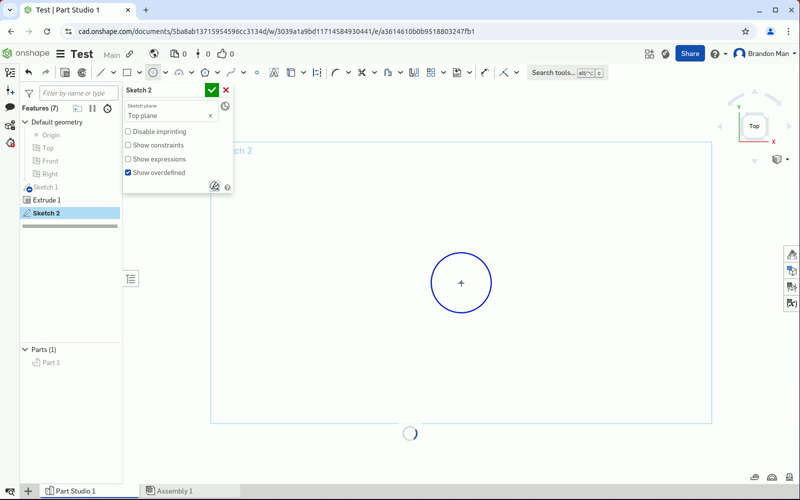
key_up(shift)
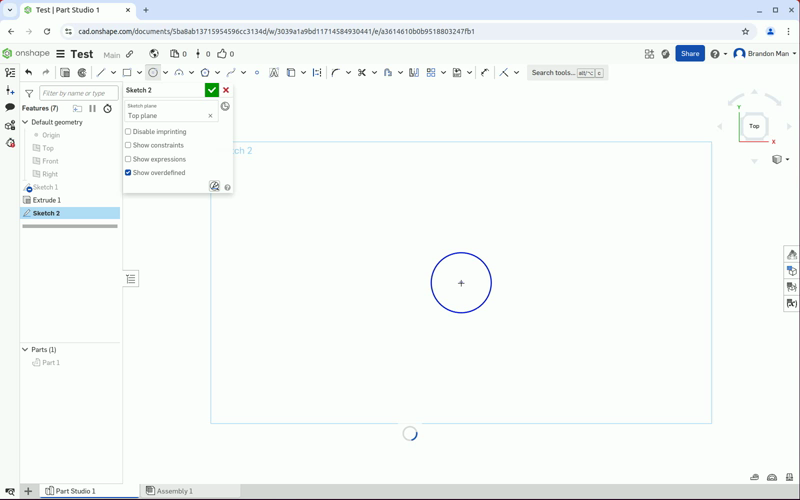
mouse_move(482, 282)
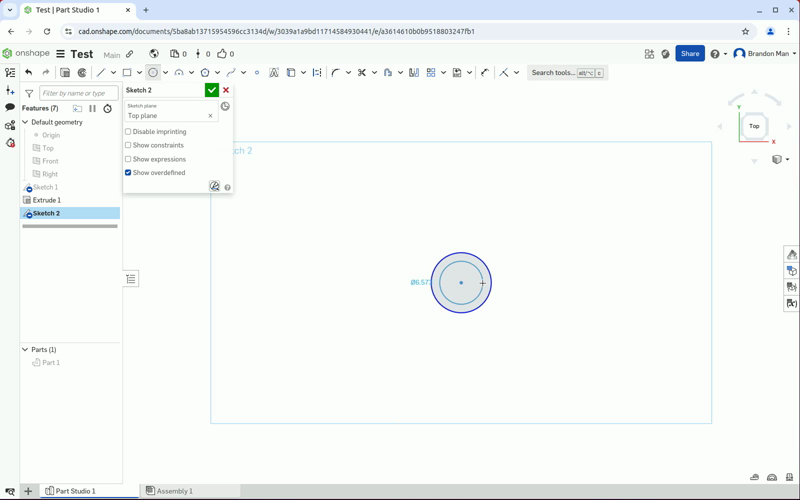
click(482, 282)
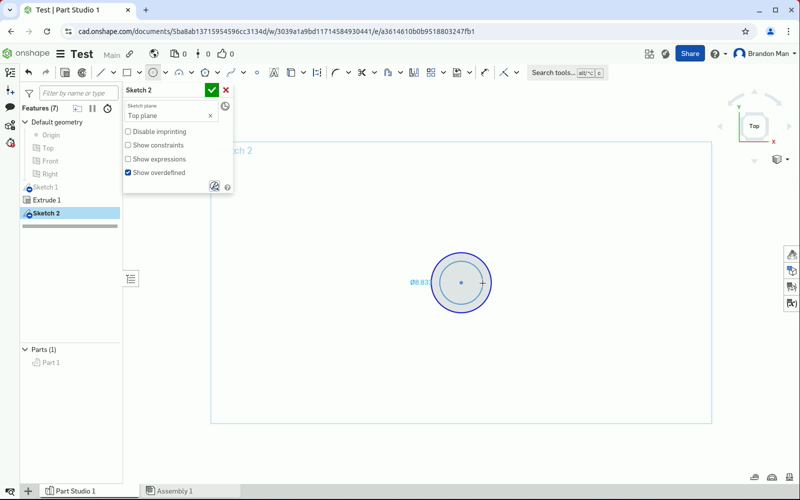
key(esc)
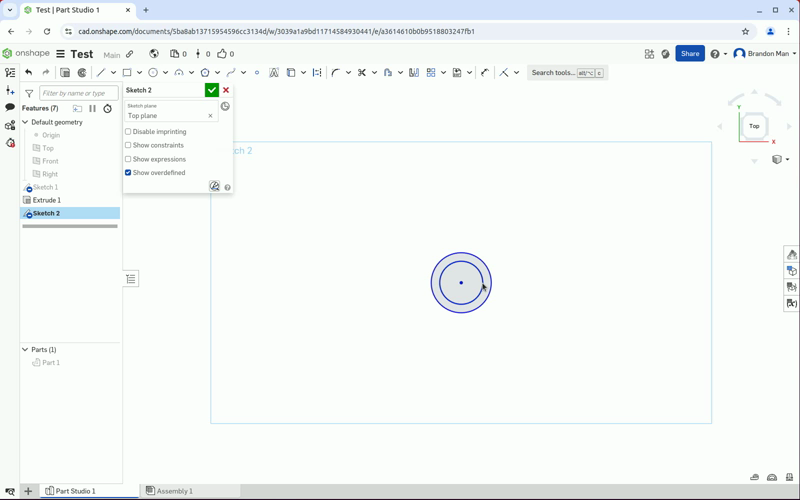
mouse_move(484, 294)
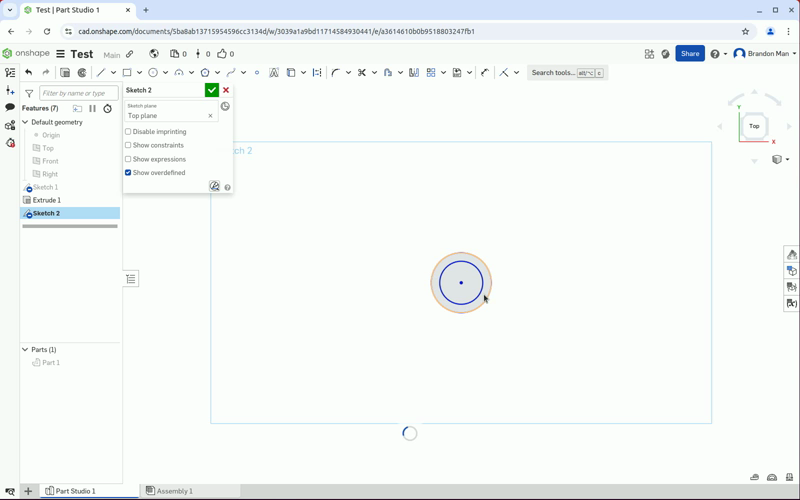
scroll(6)
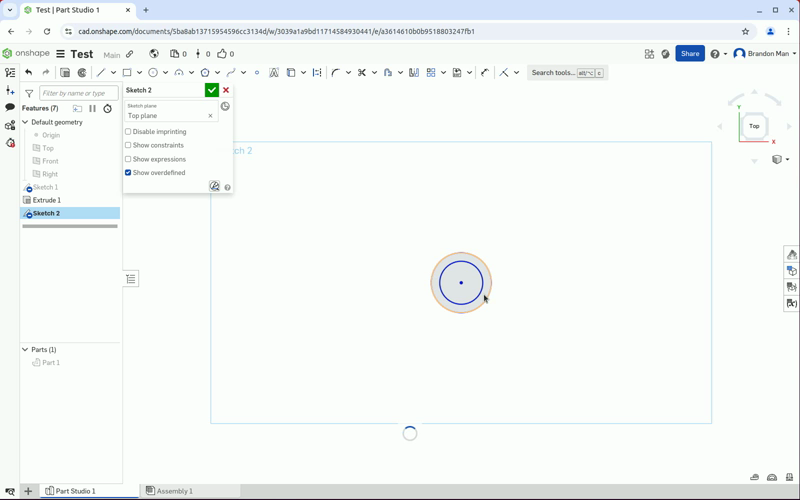
scroll(6)
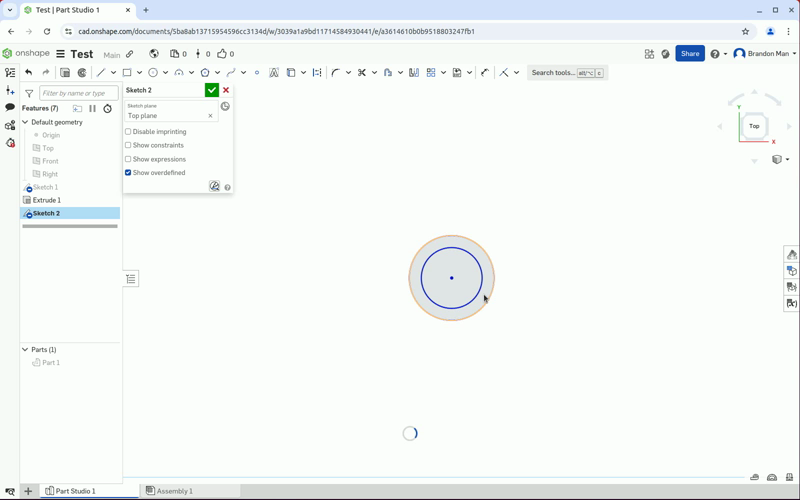
scroll(6)
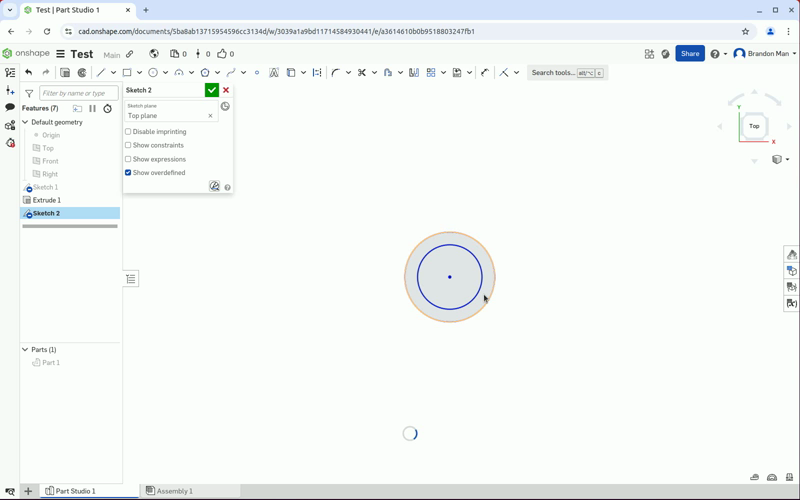
scroll(6)
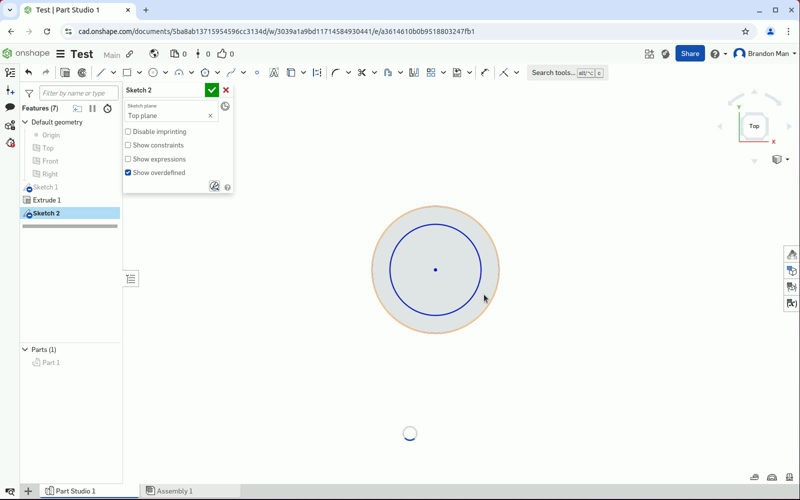
scroll(6)
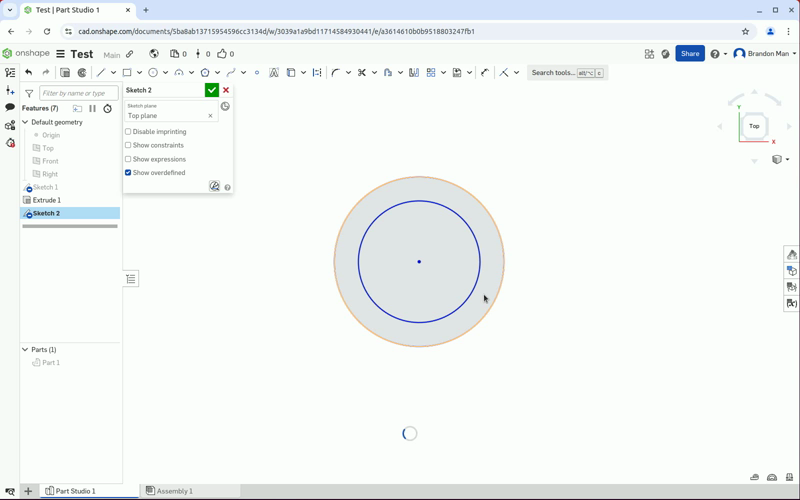
scroll(6)
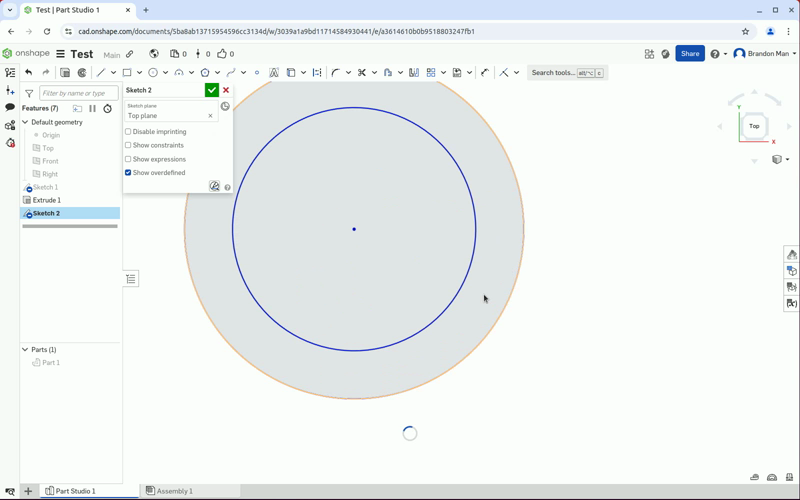
scroll(6)
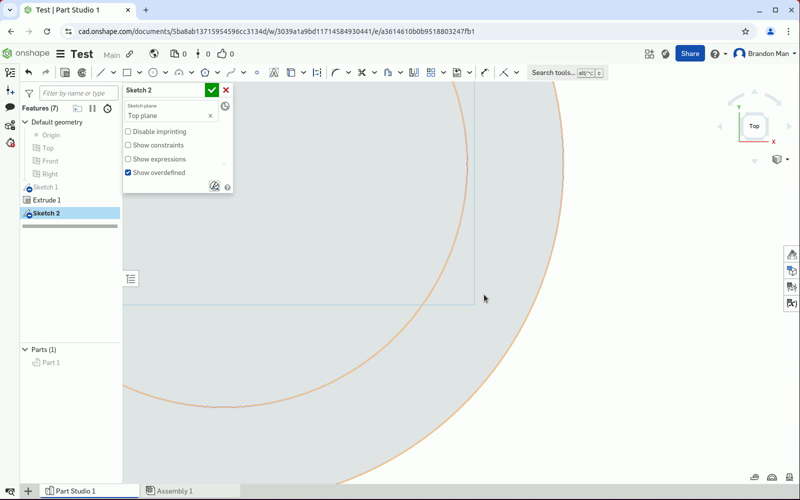
click(484, 294)
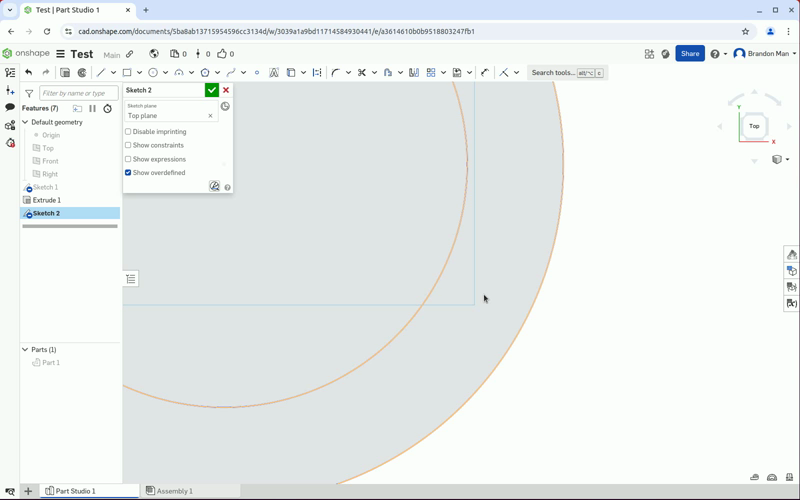
scroll(-6)
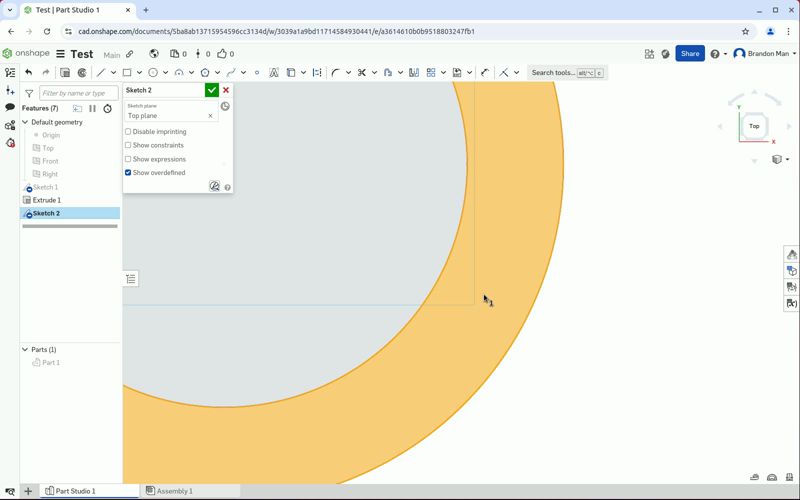
scroll(-6)
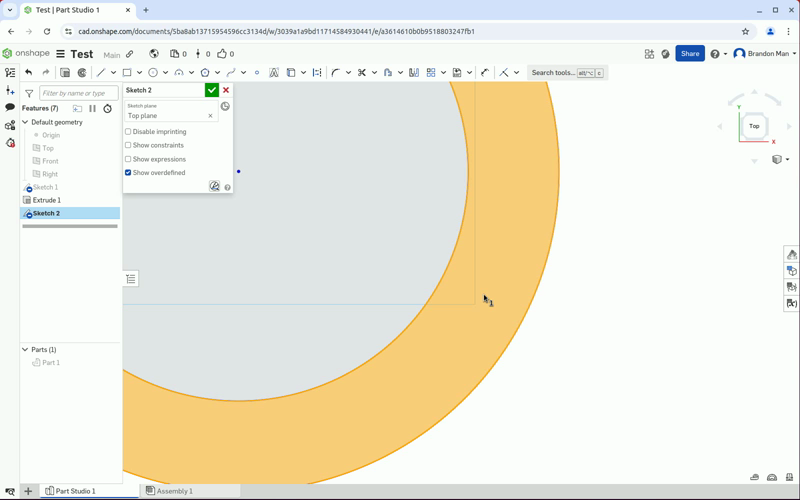
scroll(-6)
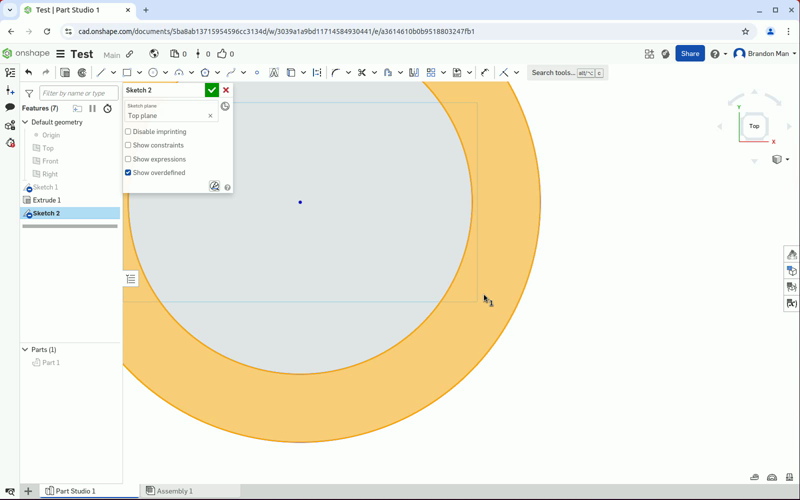
scroll(-6)
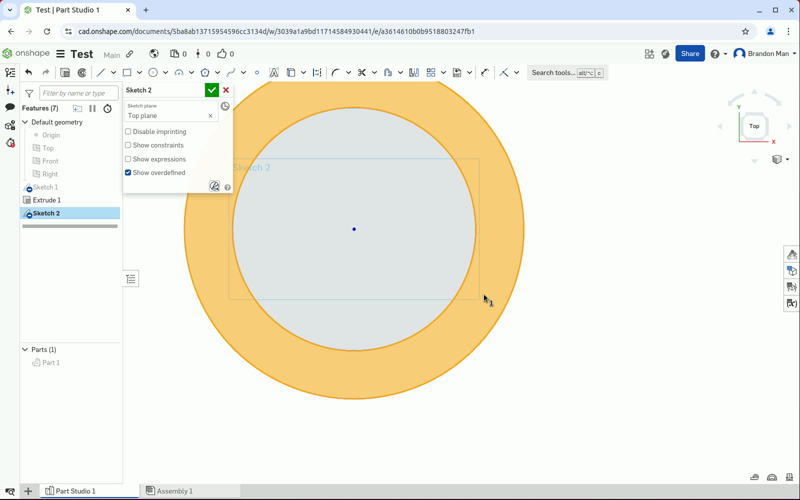
scroll(-6)
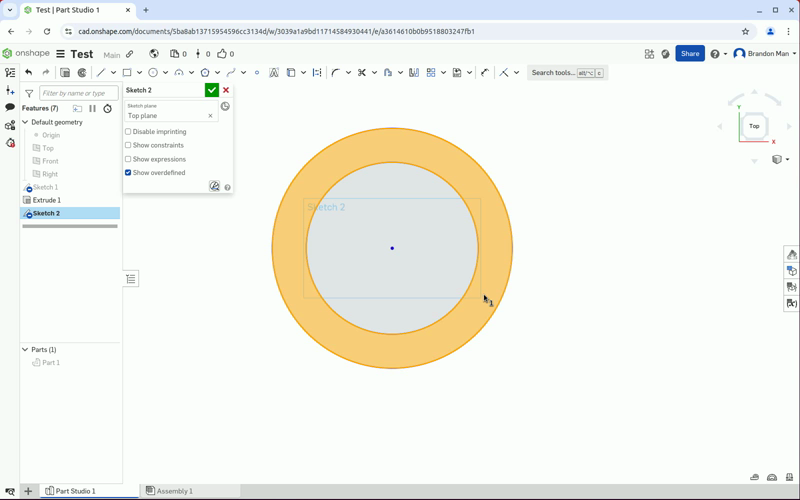
scroll(-6)
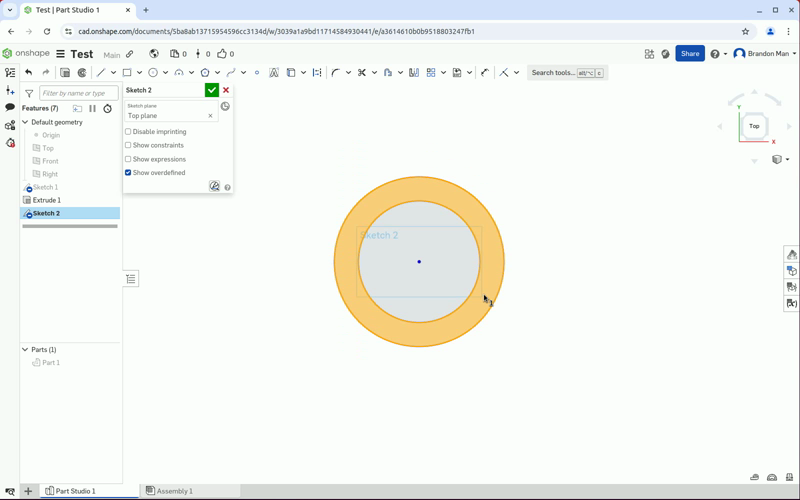
scroll(-6)
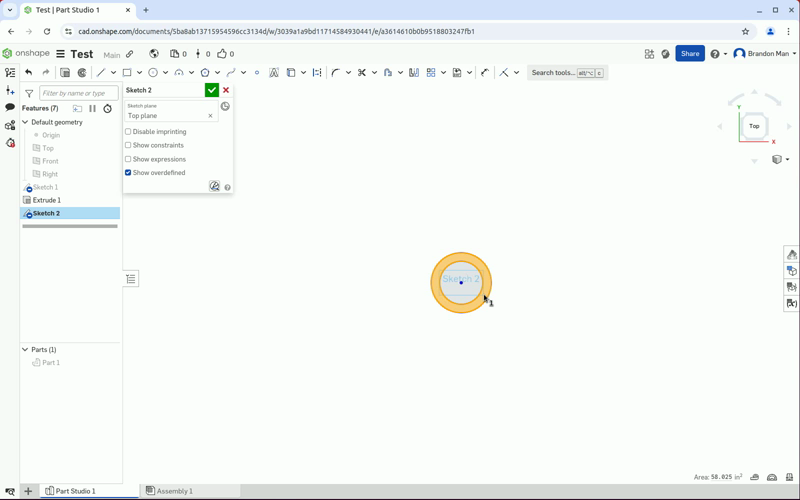
mouse_move(73, 352)
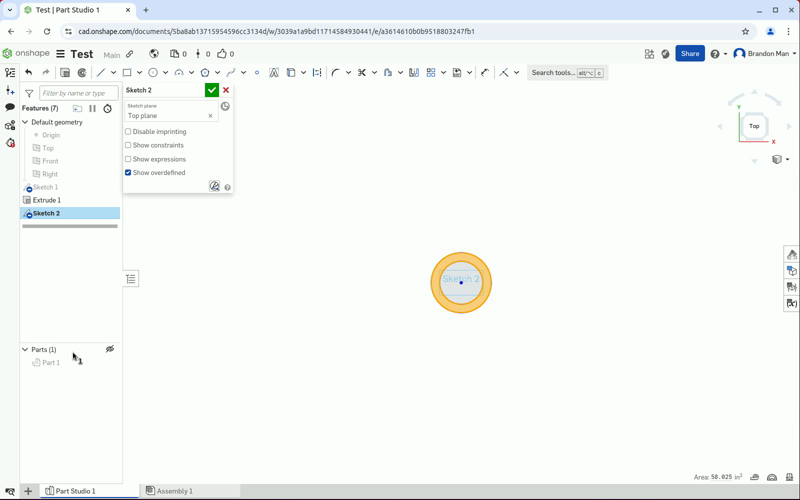
key(shift+y)
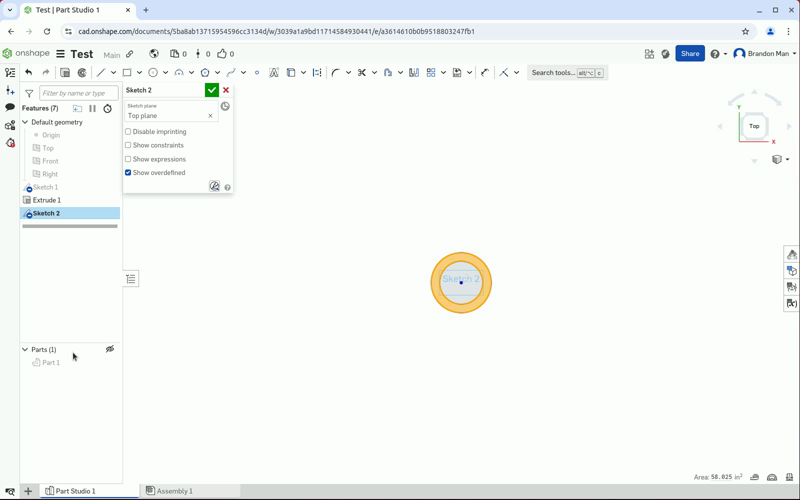
key(shift+e)
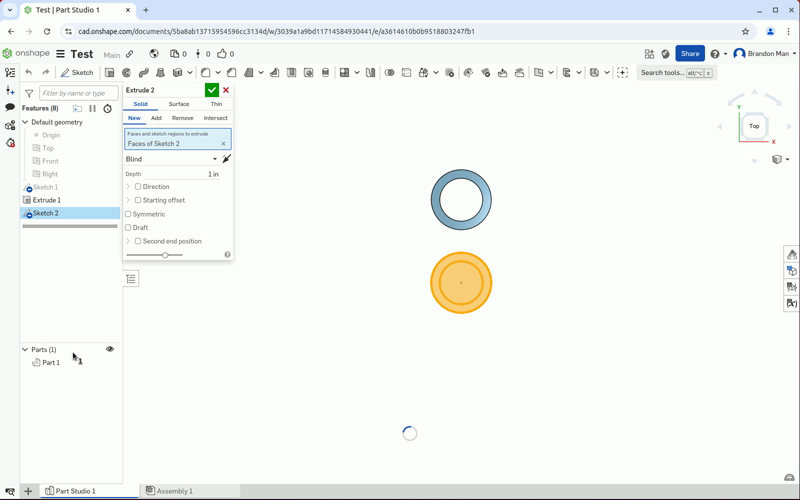
mouse_move(143, 106)
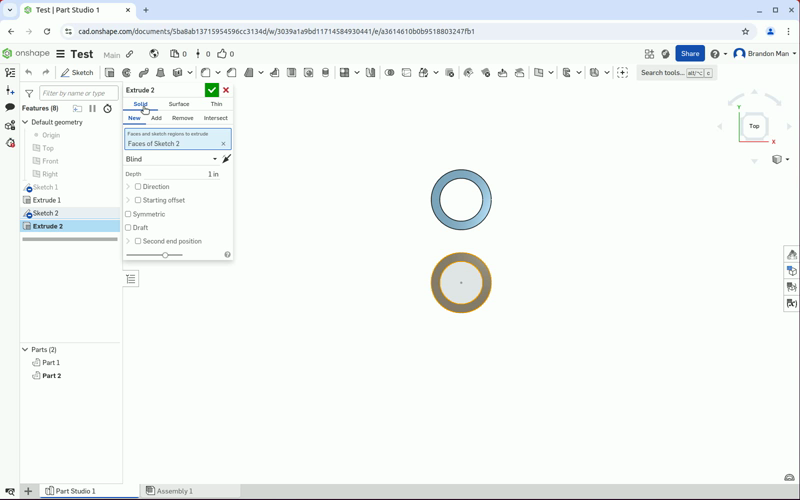
click(143, 106)
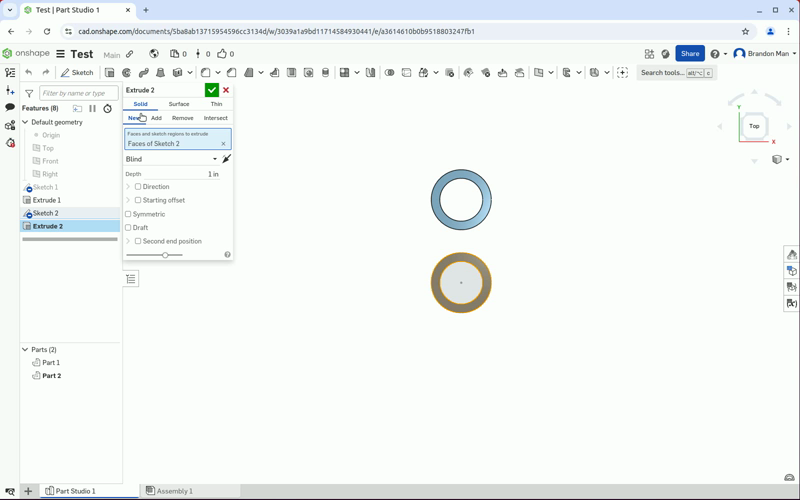
mouse_move(137, 120)
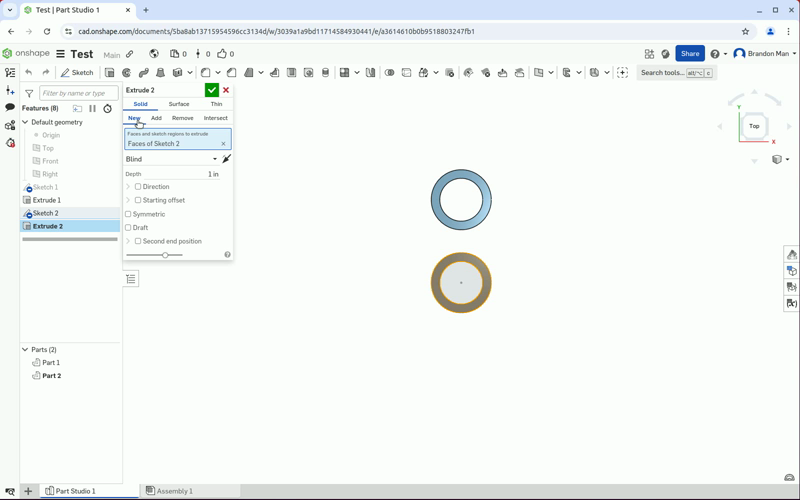
click(137, 120)
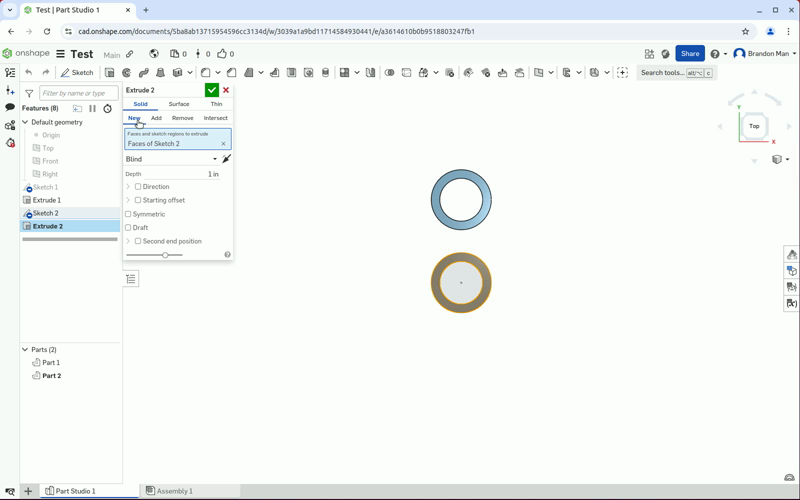
key(tab, 4)
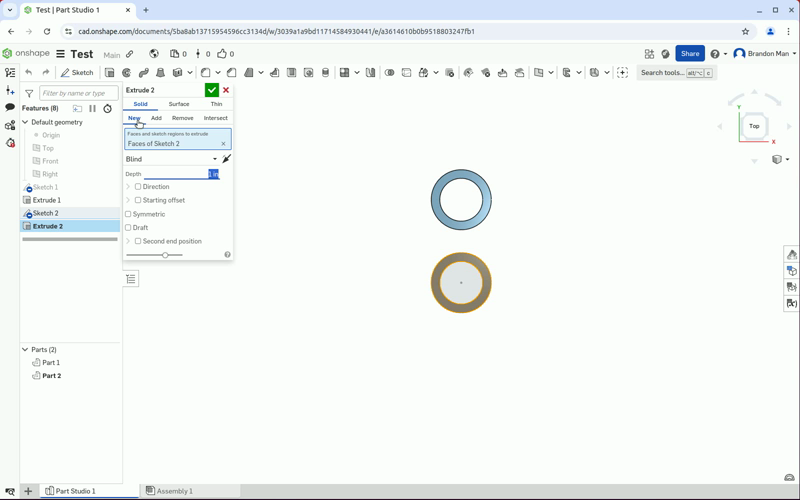
text(2.407)
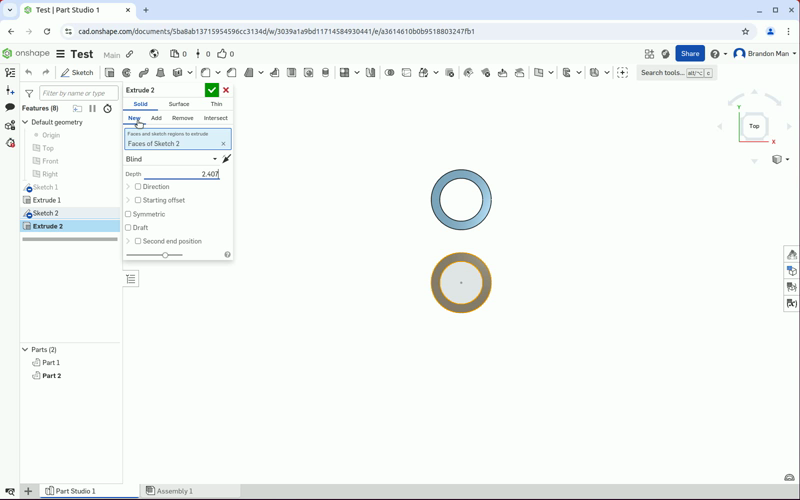
key(enter)
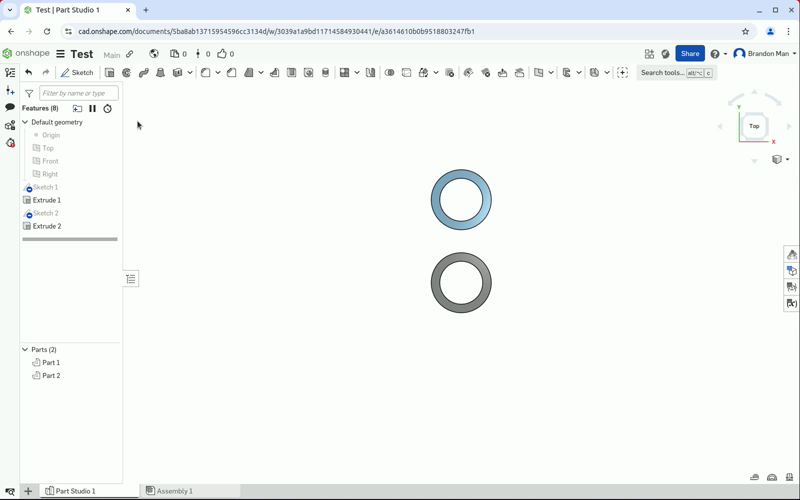
key(shift+h)
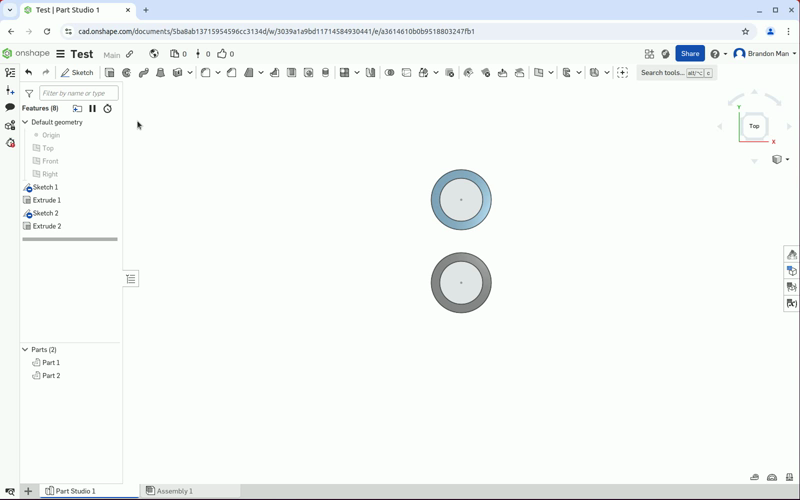
key(shift+h)
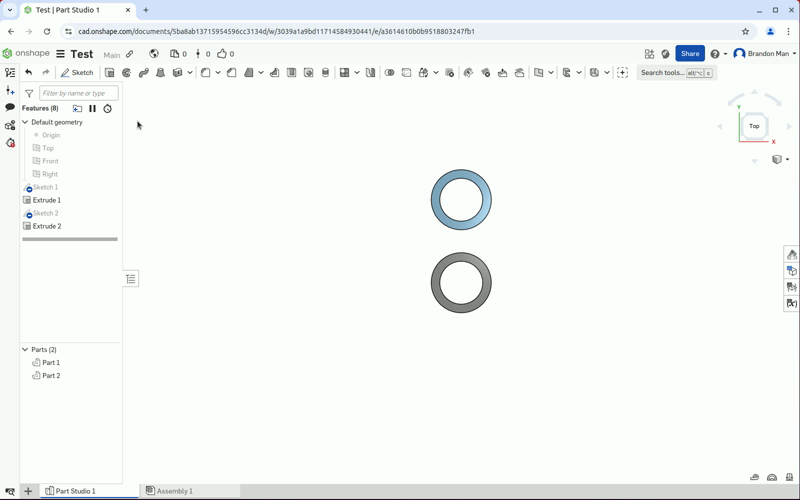
mouse_move(73, 189)
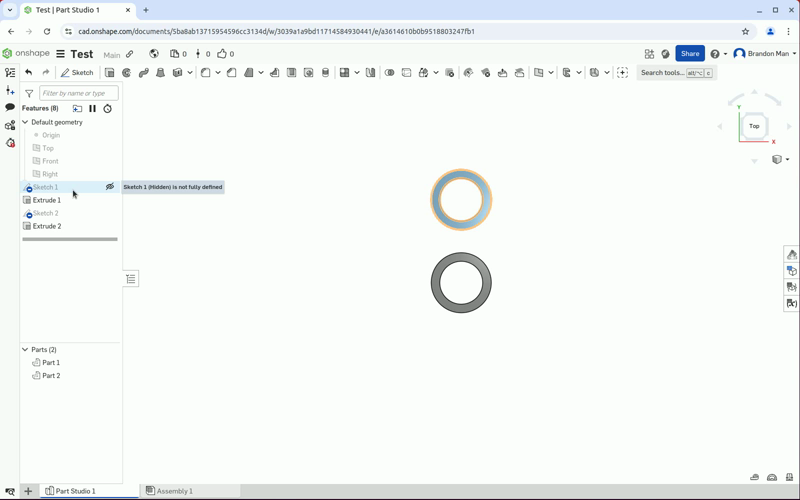
click(73, 189)
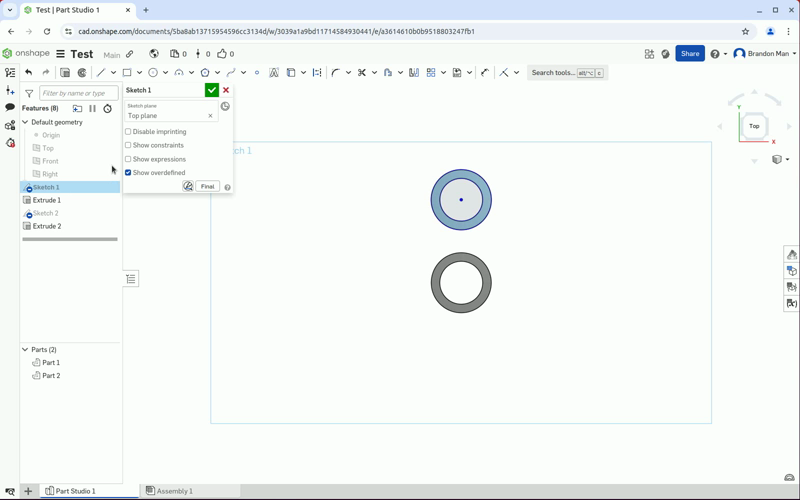
mouse_move(229, 92)
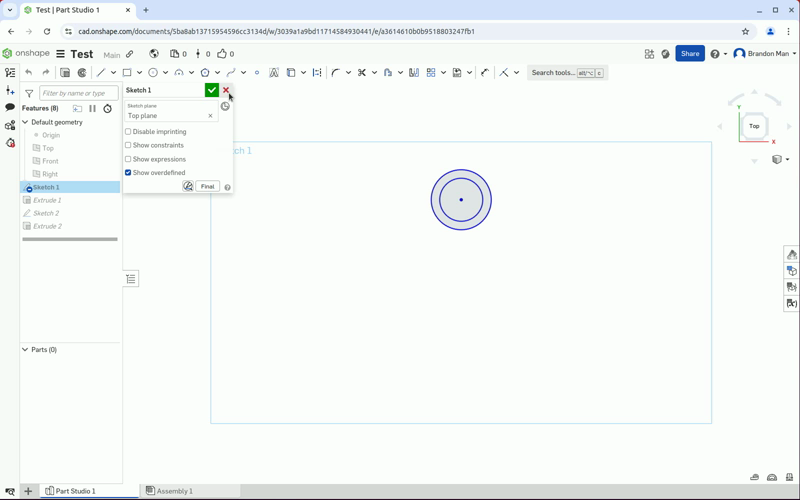
click(229, 92)
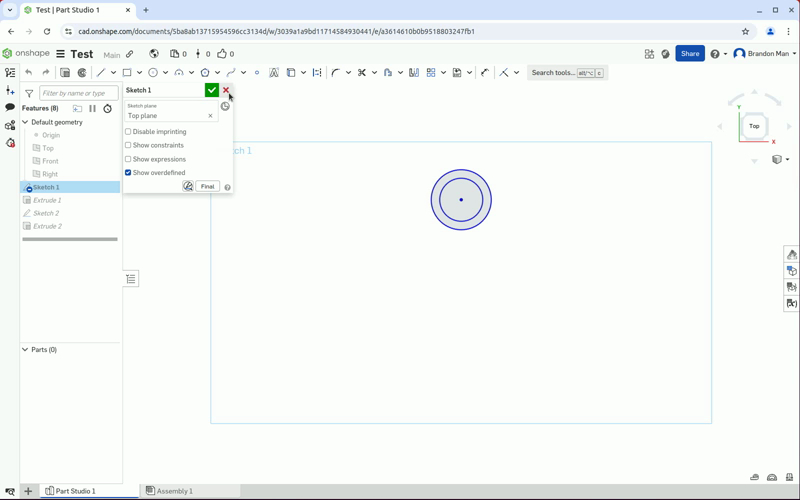
key(shift+s)
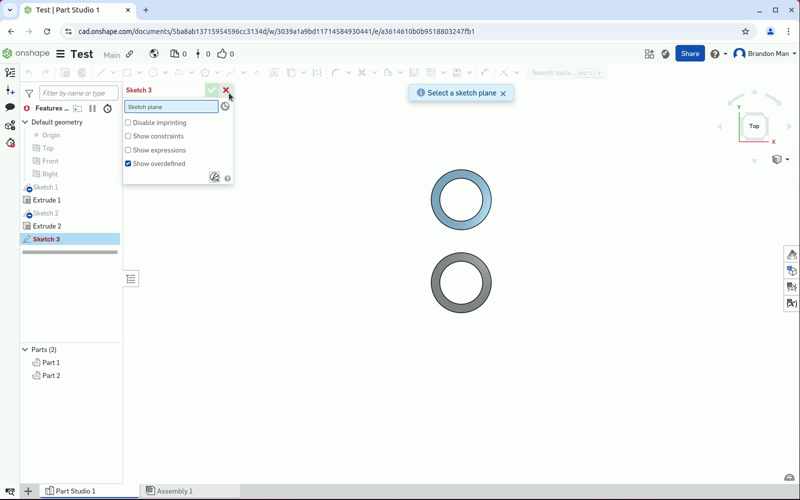
mouse_move(73, 150)
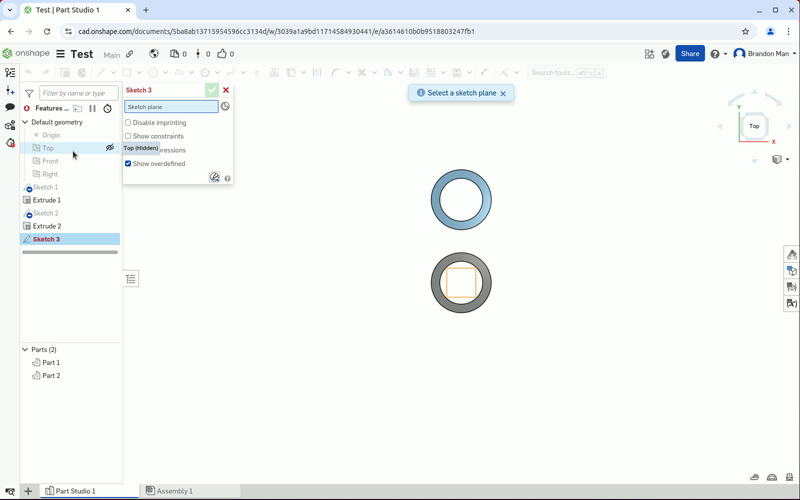
click(73, 150)
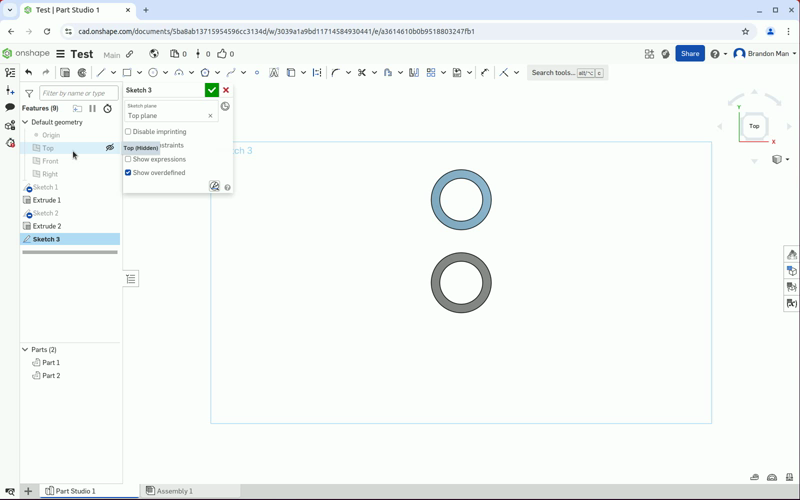
mouse_move(73, 352)
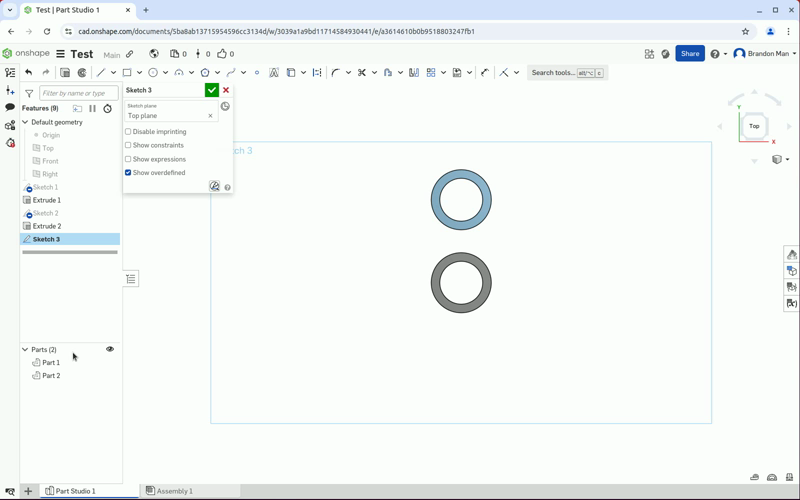
key(y)
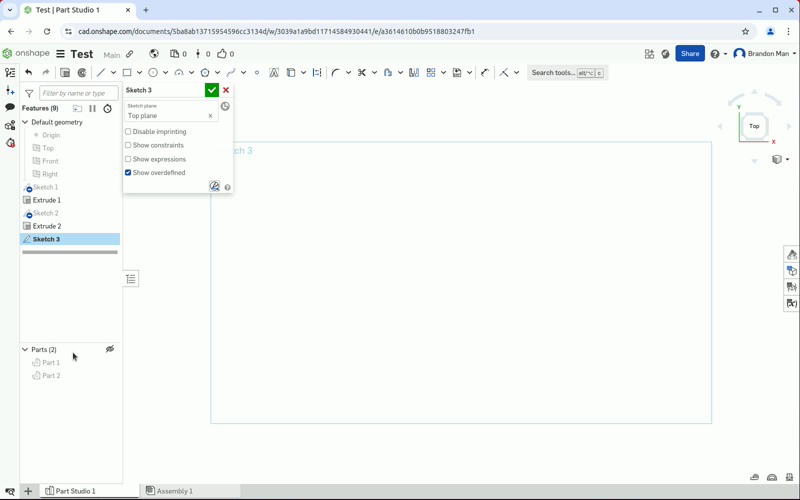
key(c)
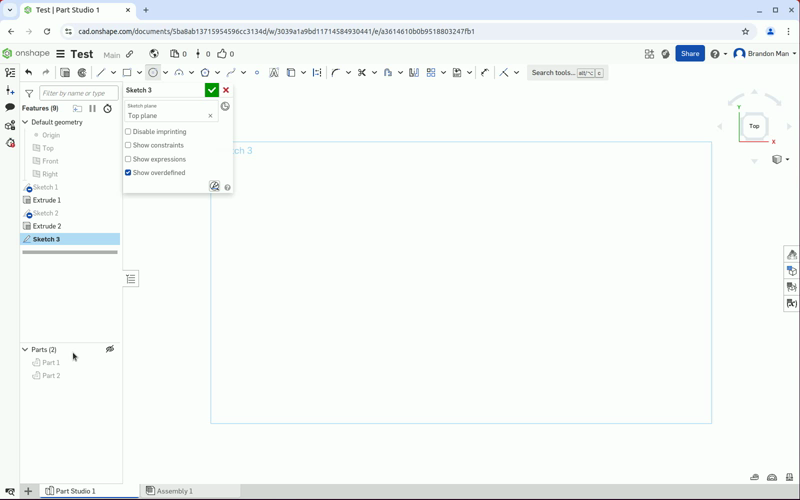
key_down(shift)
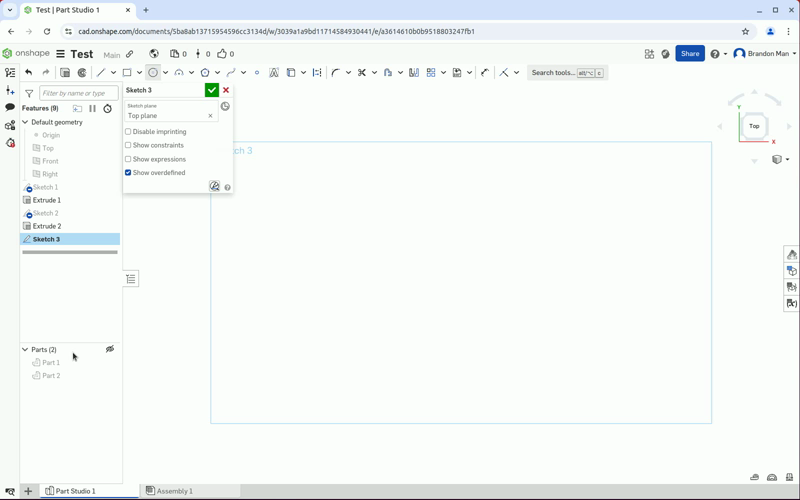
mouse_move(461, 363)
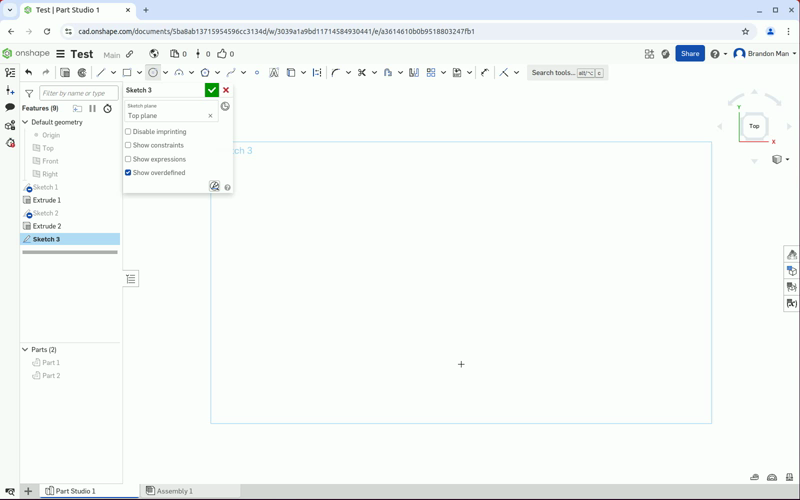
click(461, 363)
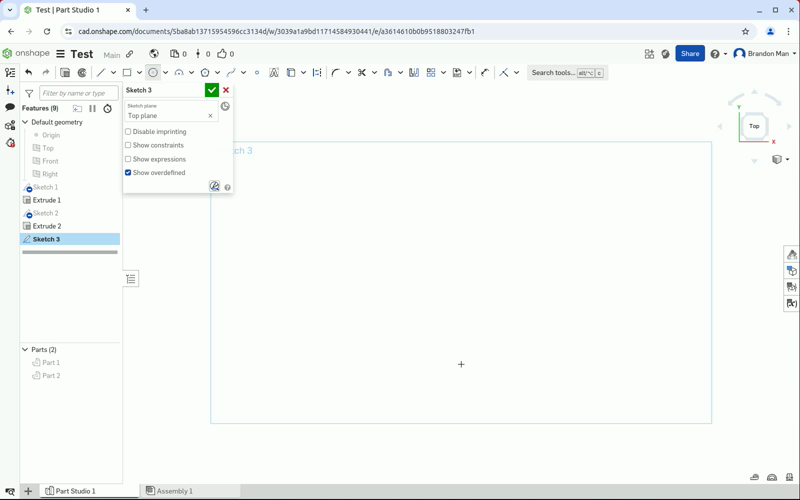
key_up(shift)
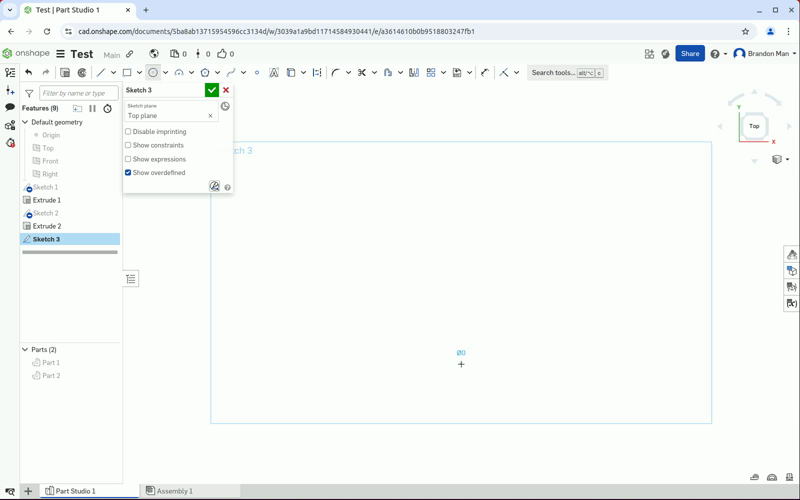
mouse_move(491, 363)
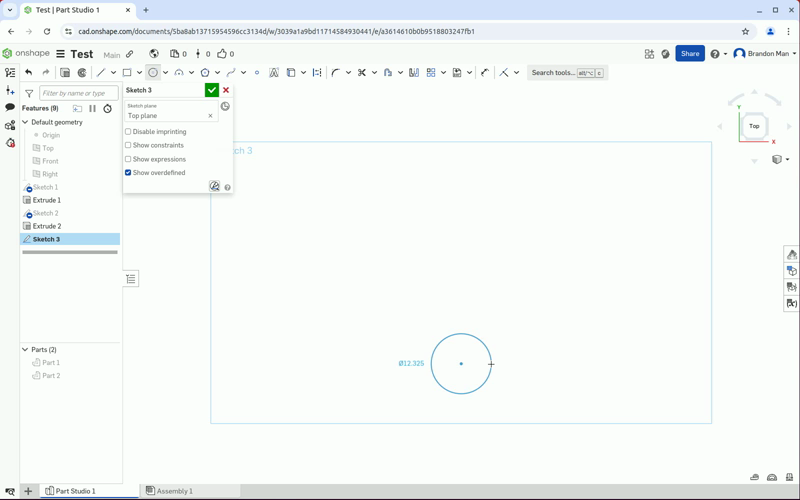
click(491, 363)
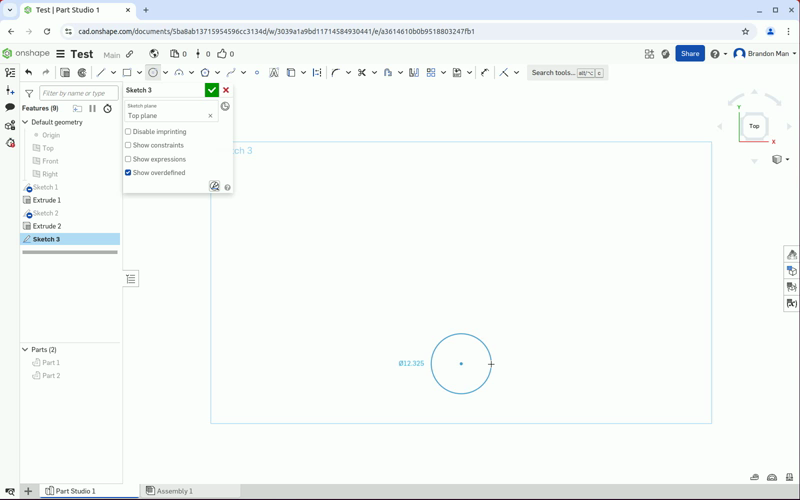
key(esc)
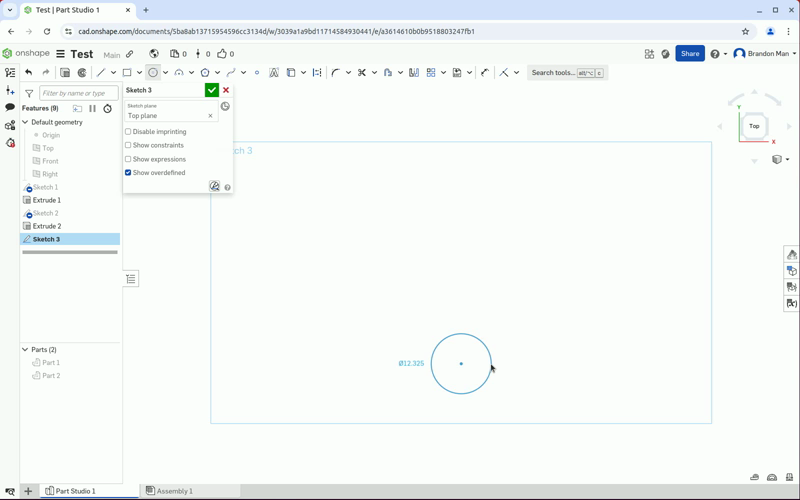
key(c)
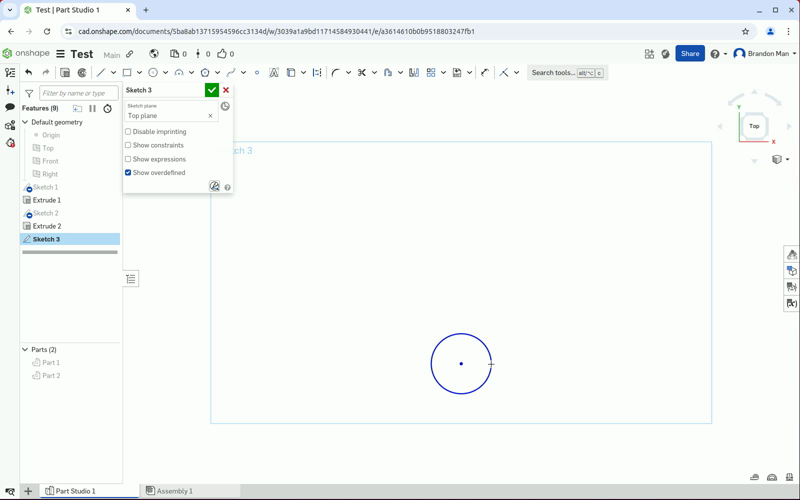
key_down(shift)
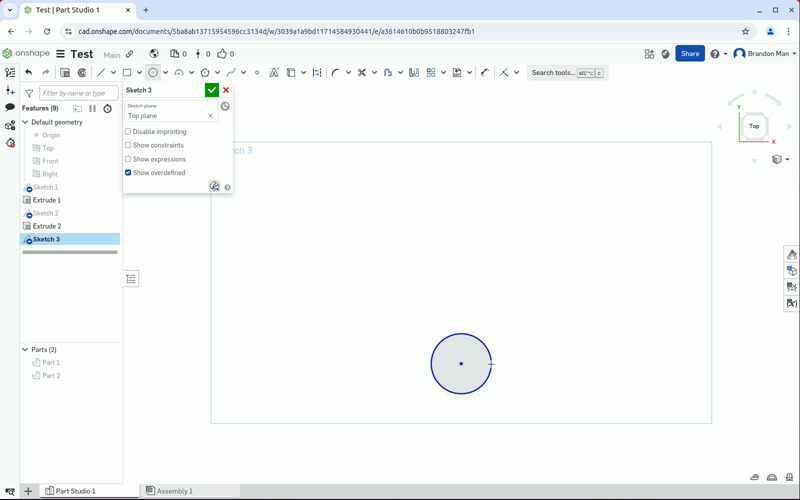
mouse_move(461, 363)
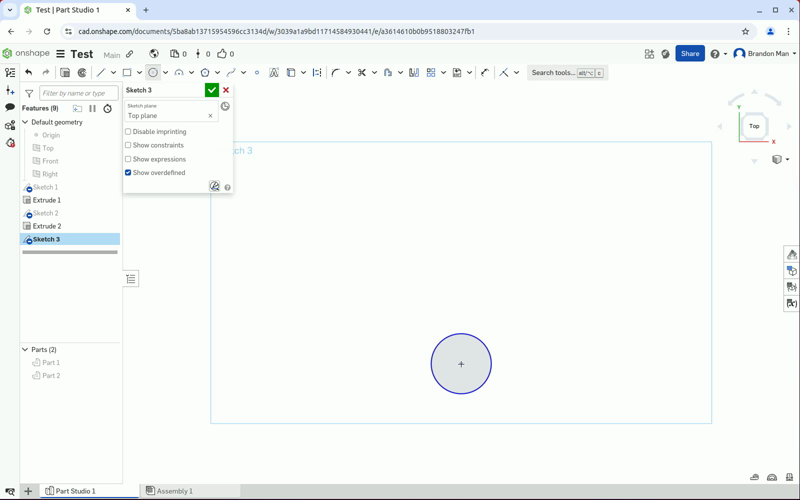
click(461, 363)
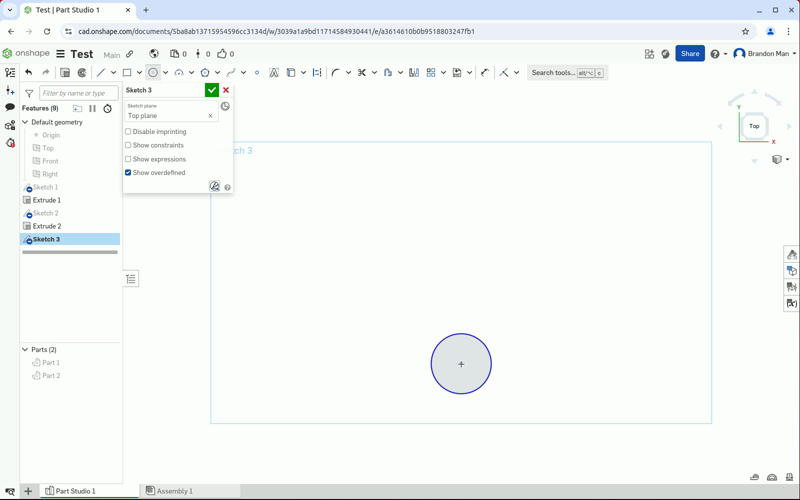
key_up(shift)
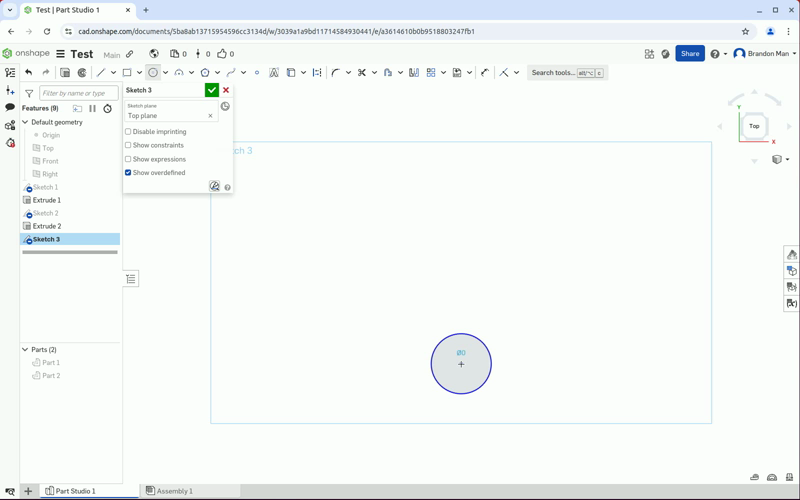
mouse_move(482, 363)
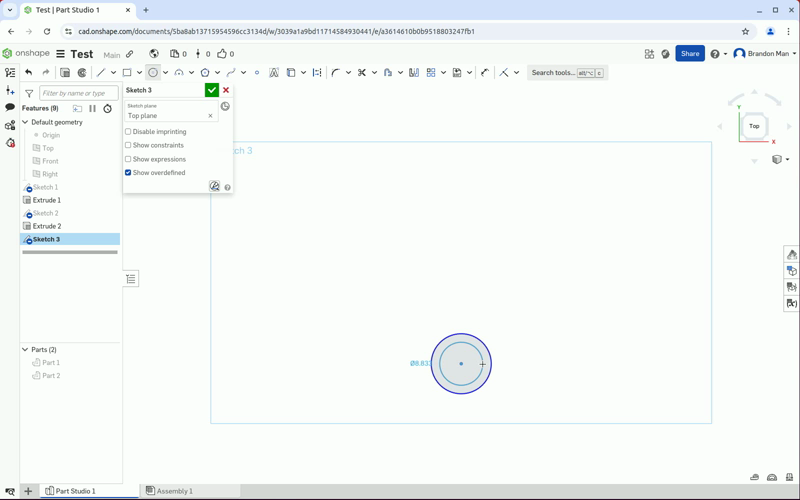
click(482, 363)
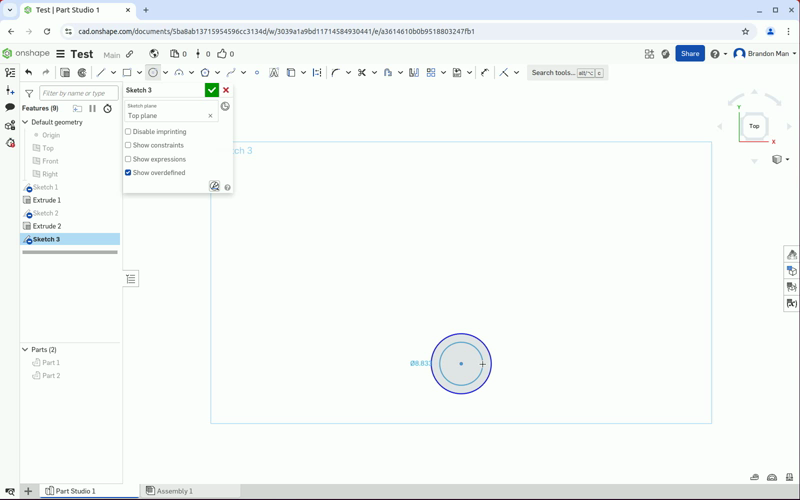
key(esc)
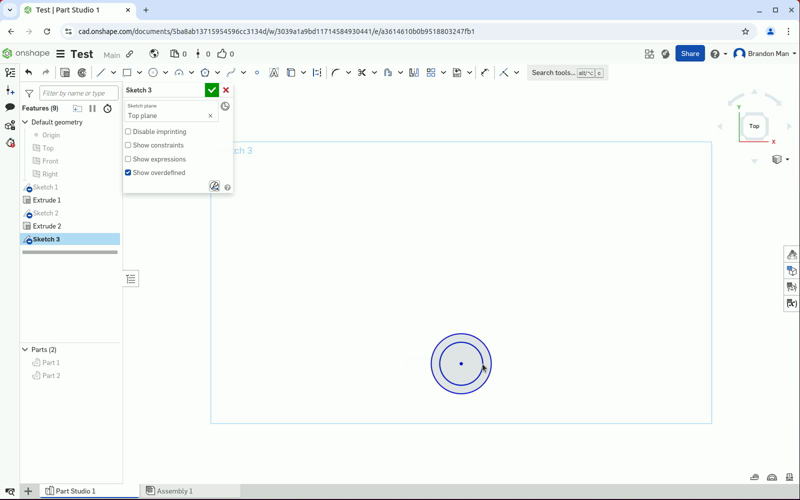
mouse_move(480, 382)
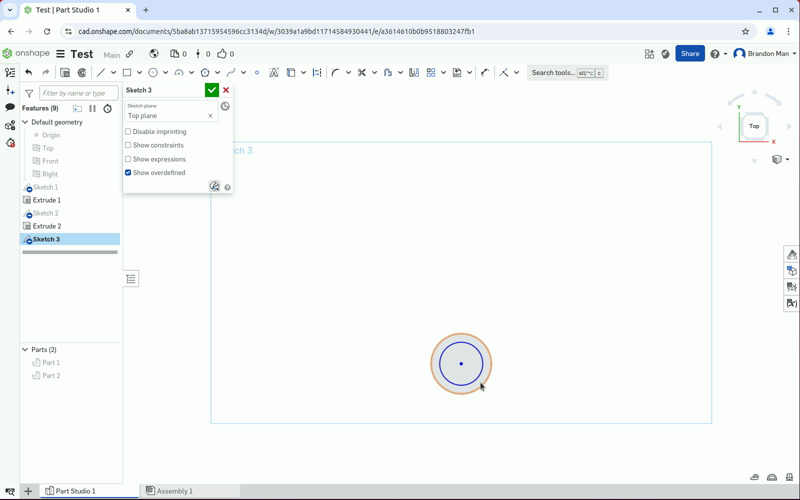
scroll(6)
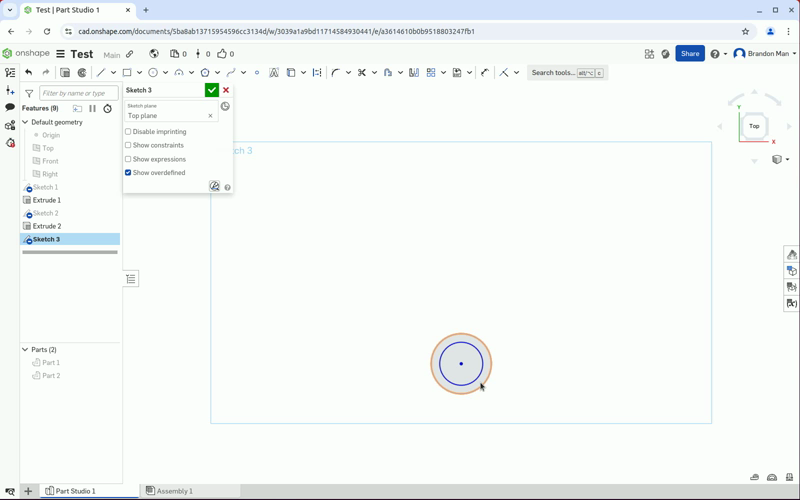
scroll(6)
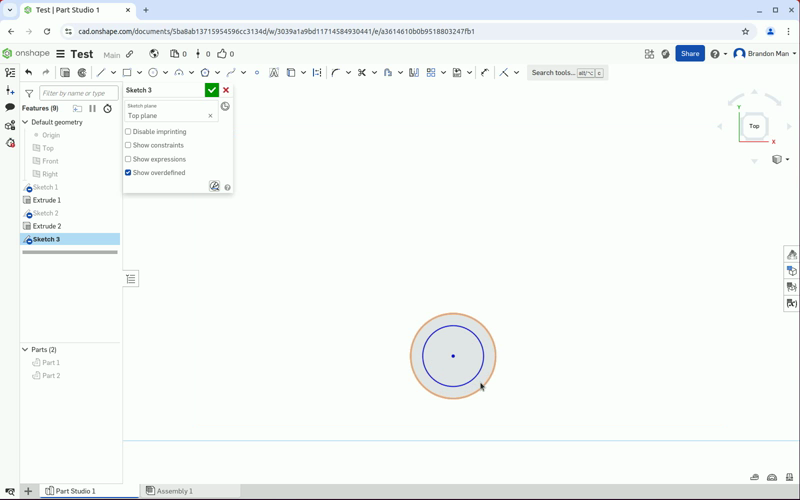
scroll(6)
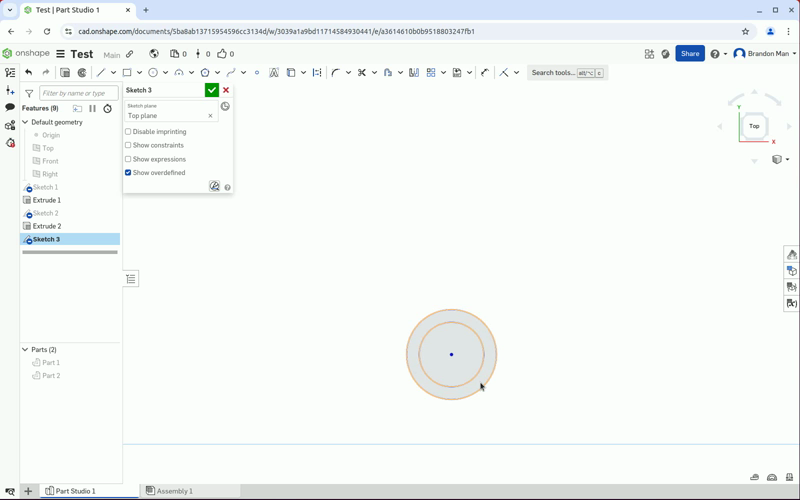
scroll(6)
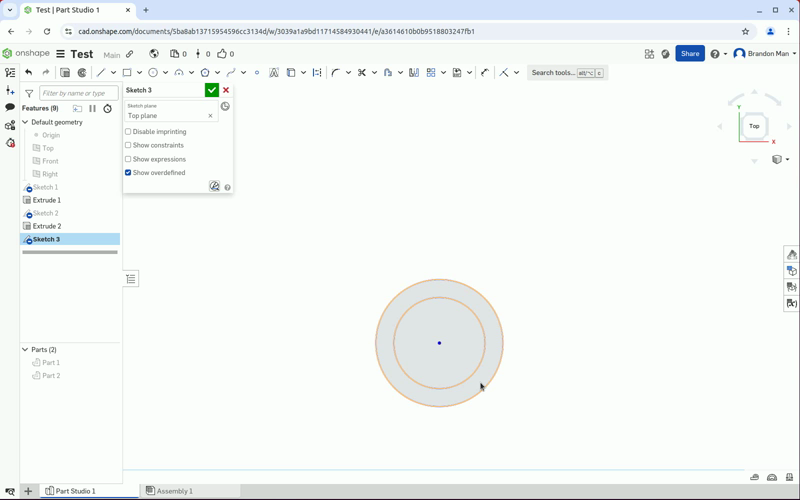
scroll(6)
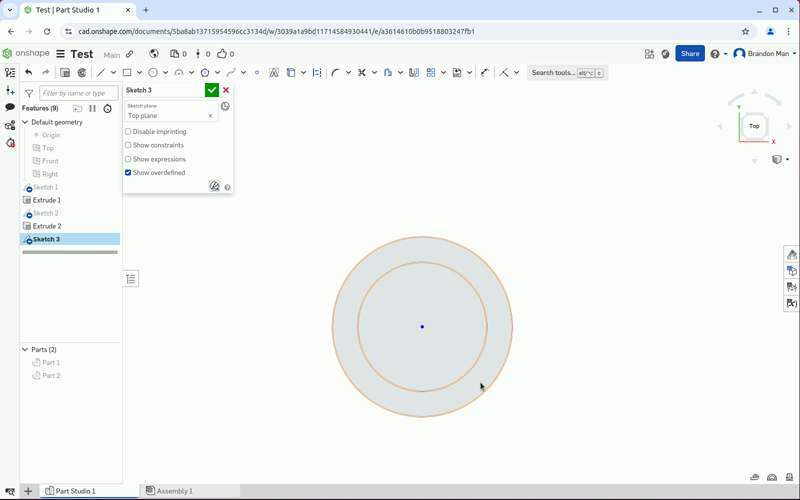
scroll(6)
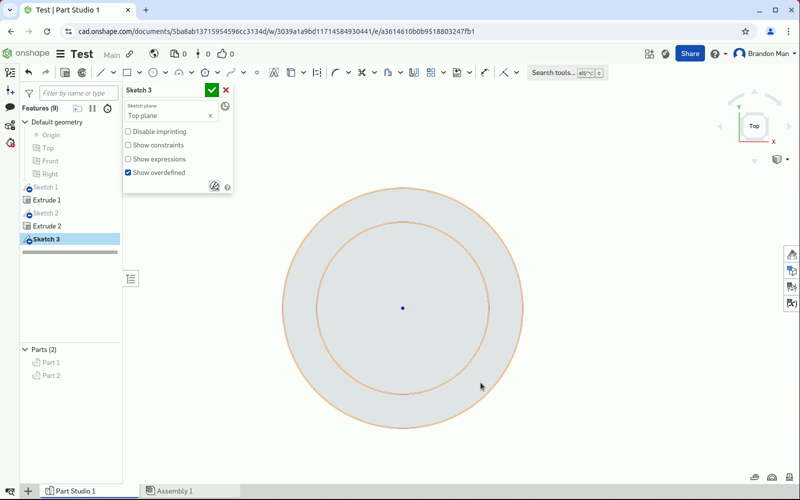
scroll(6)
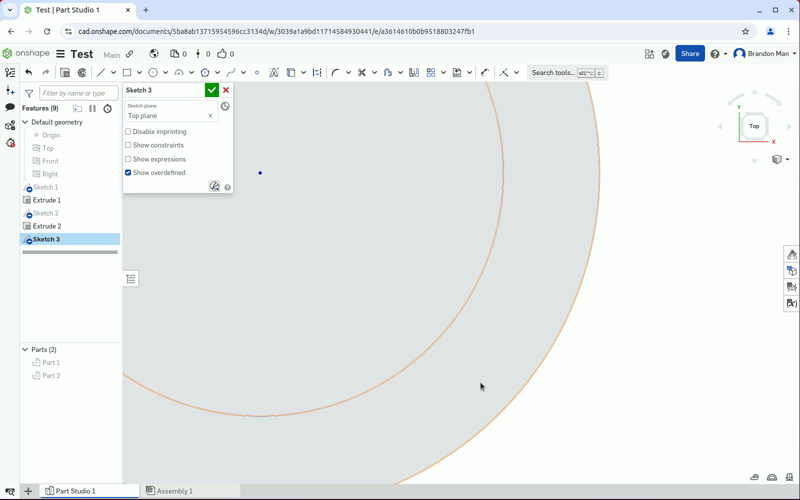
click(480, 382)
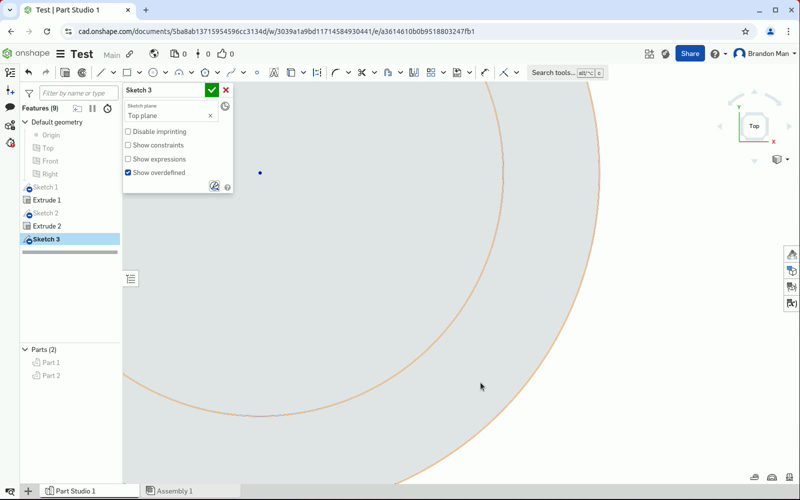
scroll(-6)
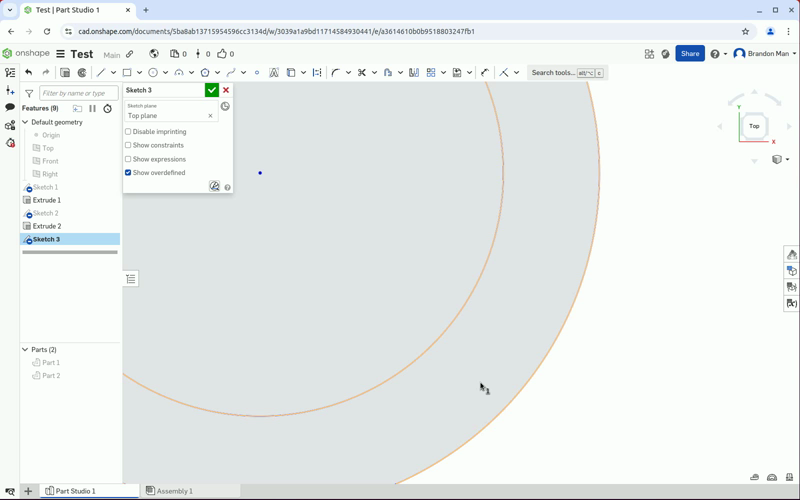
scroll(-6)
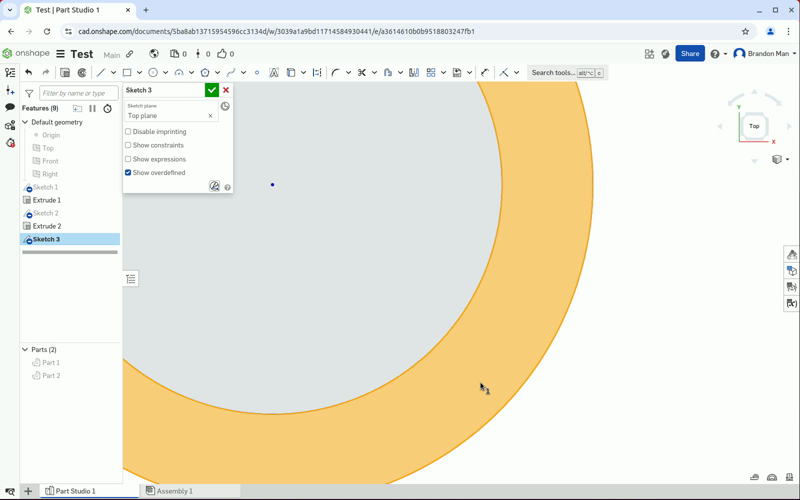
scroll(-6)
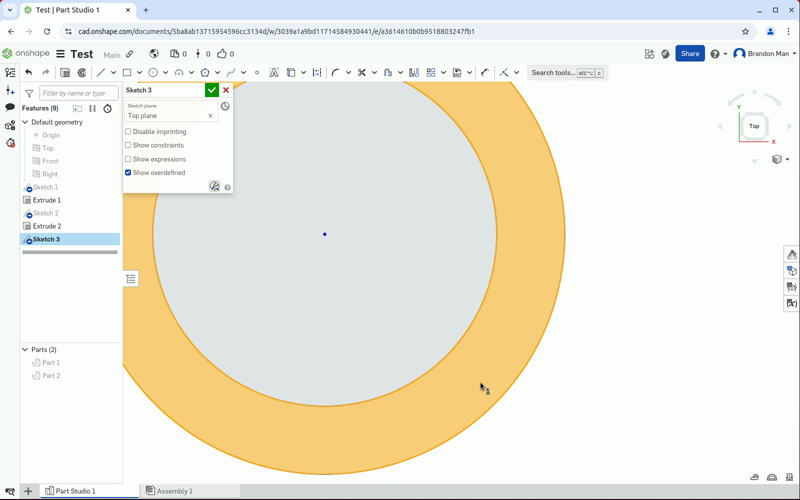
scroll(-6)
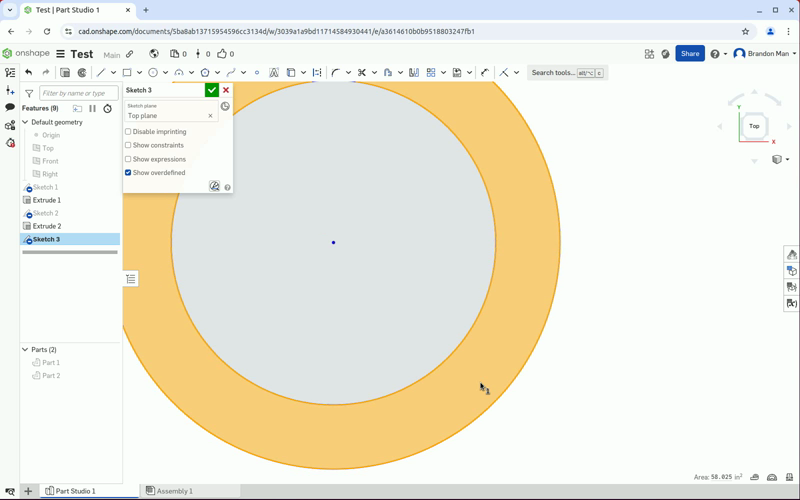
scroll(-6)
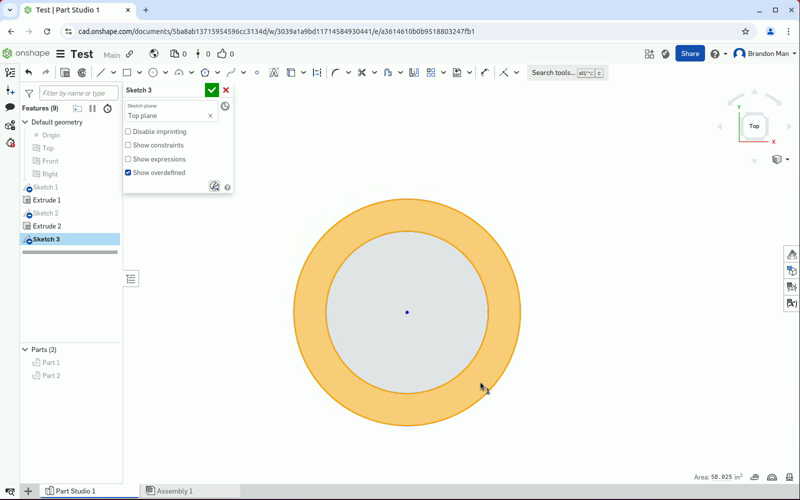
scroll(-6)
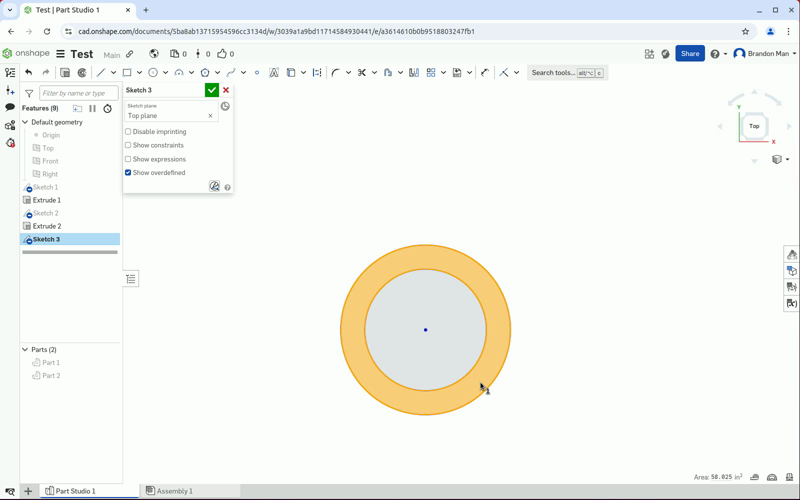
scroll(-6)
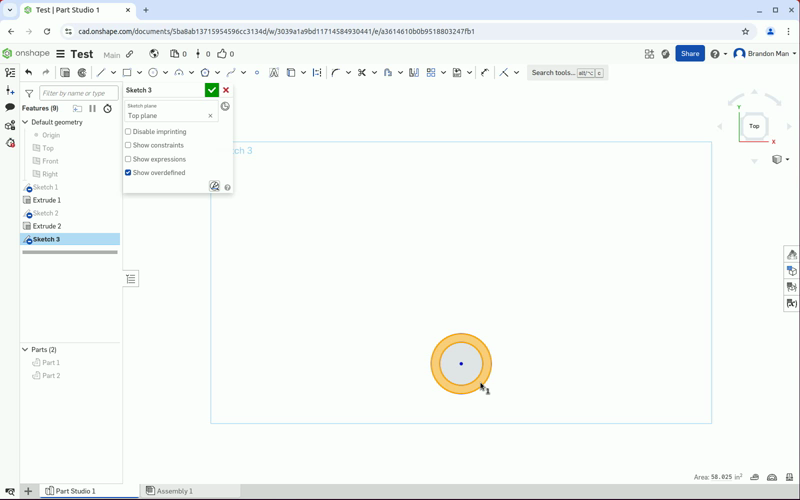
mouse_move(73, 352)
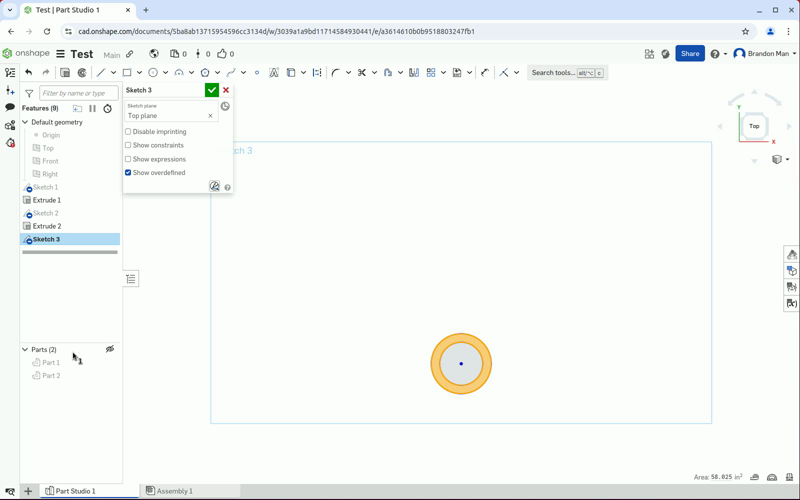
key(shift+y)
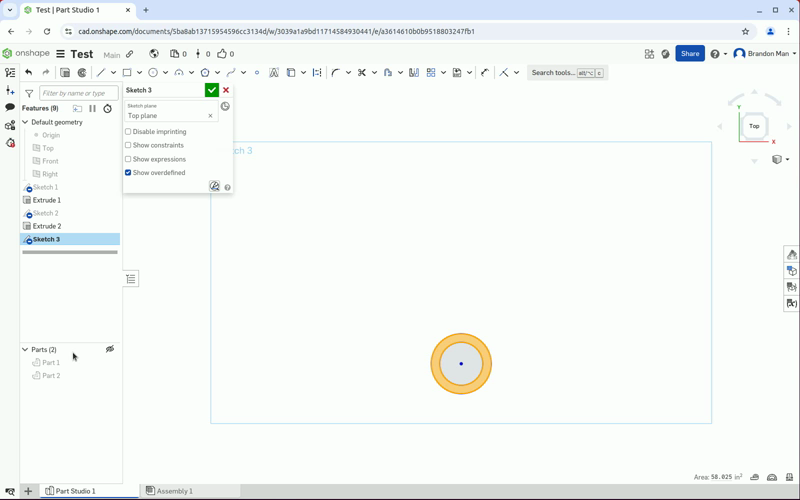
key(shift+e)
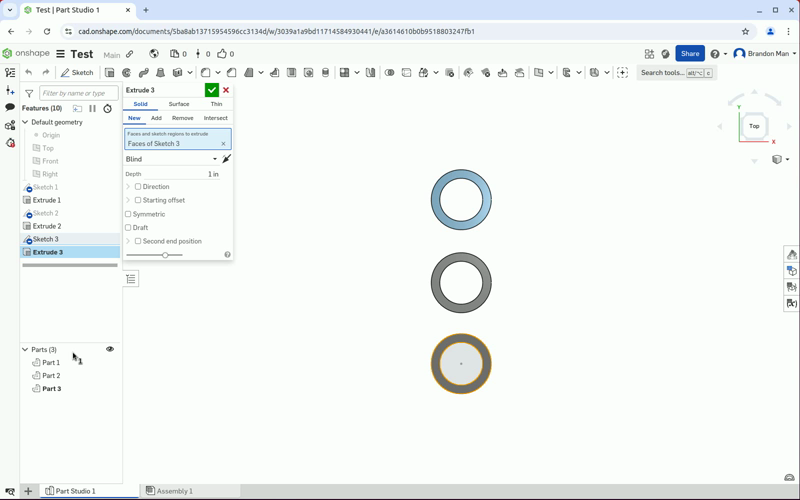
mouse_move(143, 106)
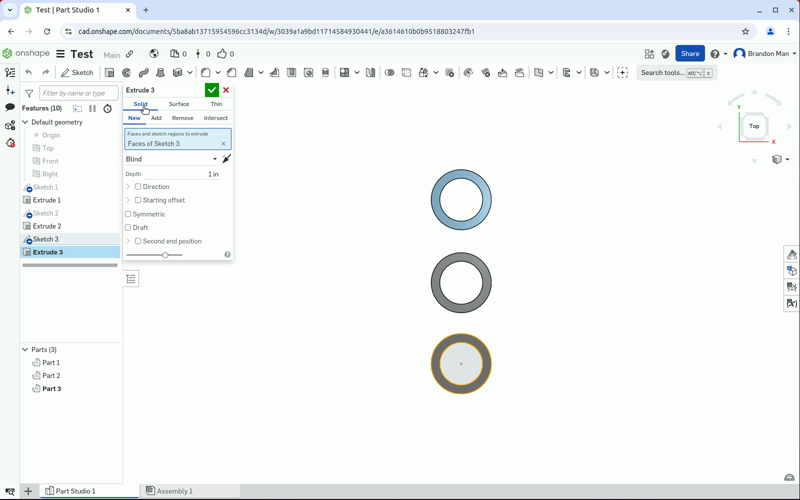
click(143, 106)
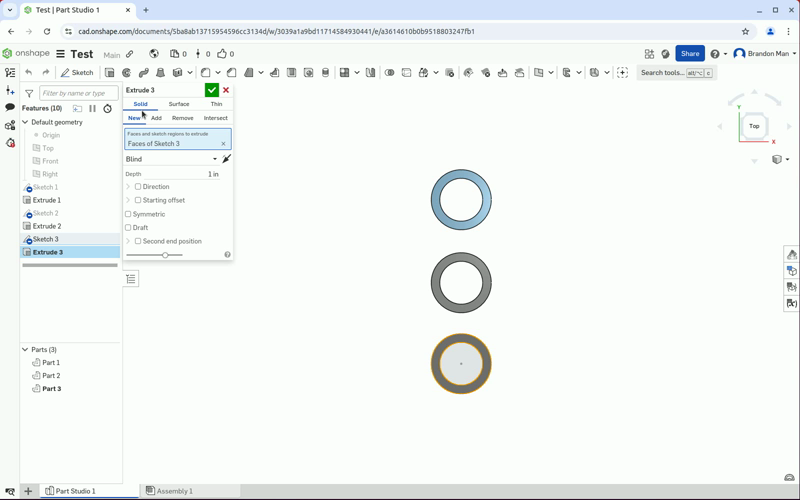
mouse_move(137, 120)
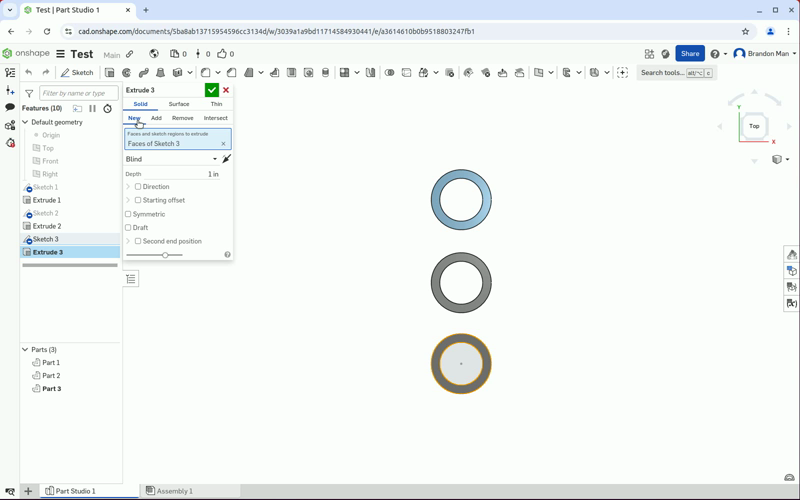
click(137, 120)
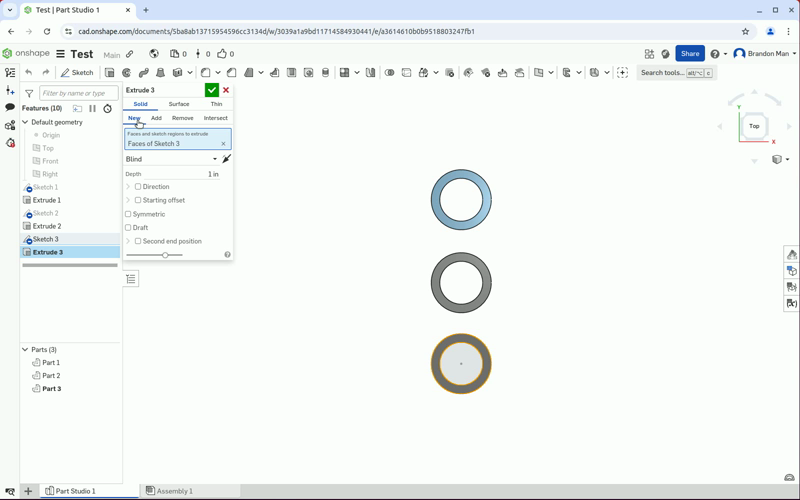
key(tab, 4)
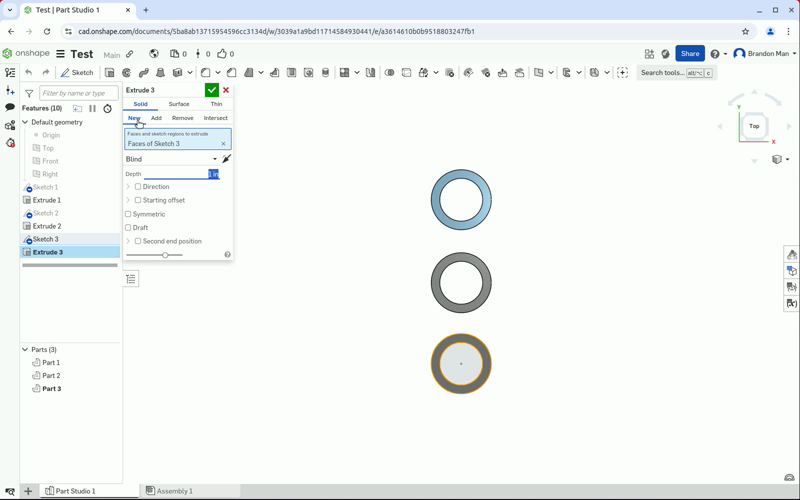
text(2.407)
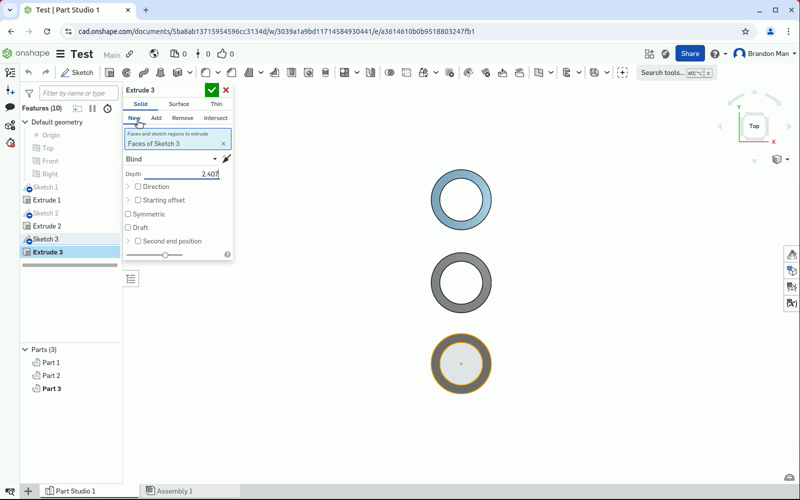
key(enter)
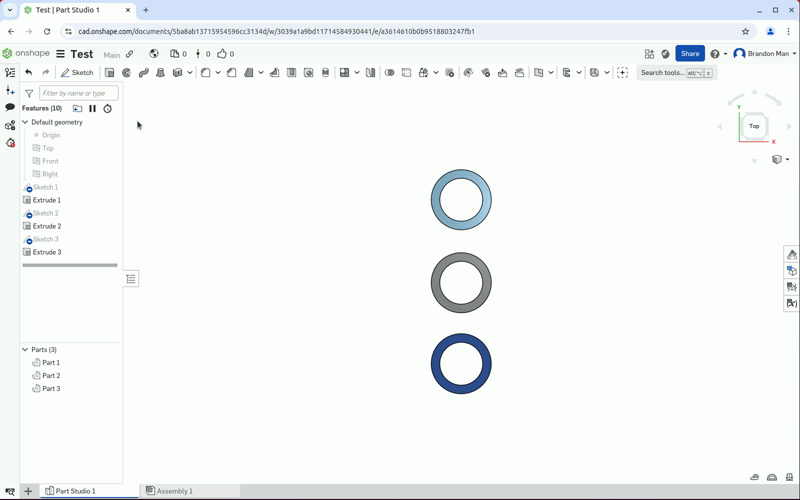
key(shift+h)
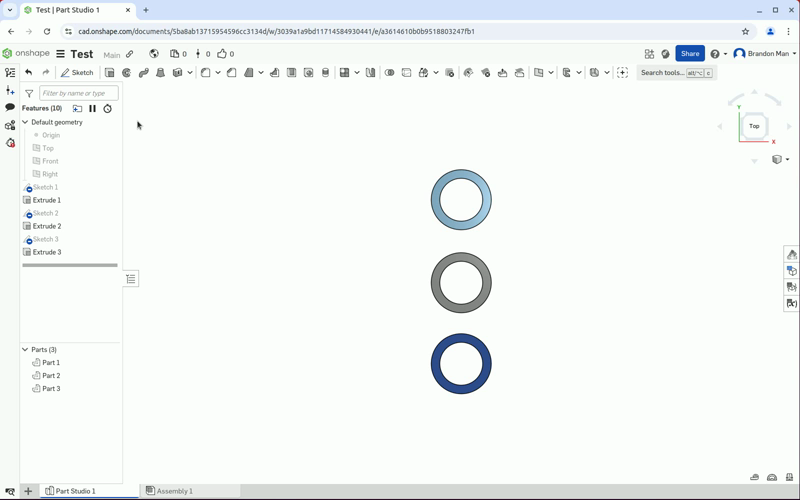
key(shift+h)
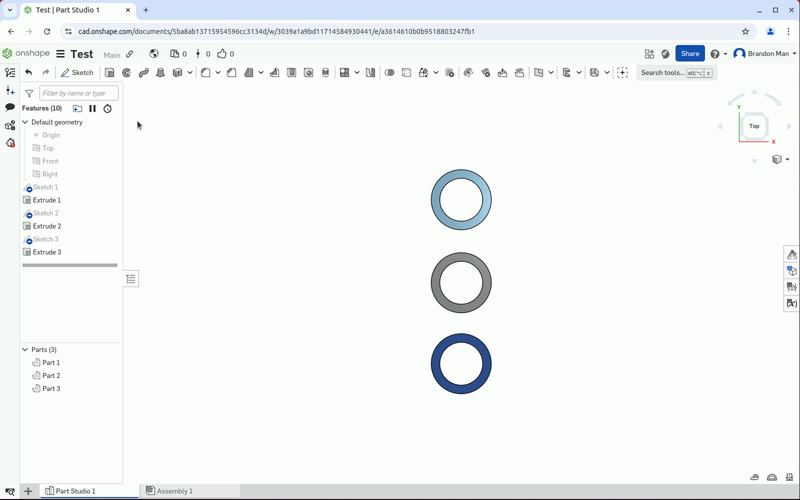
key(shift+7)
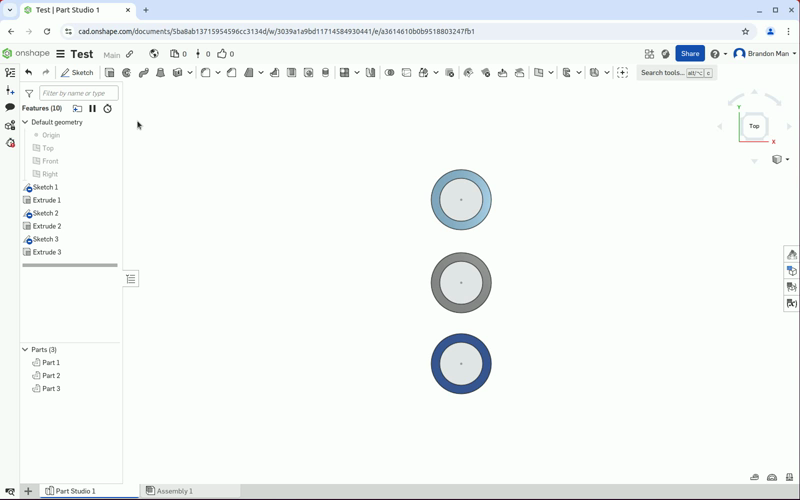
key(up, 3)
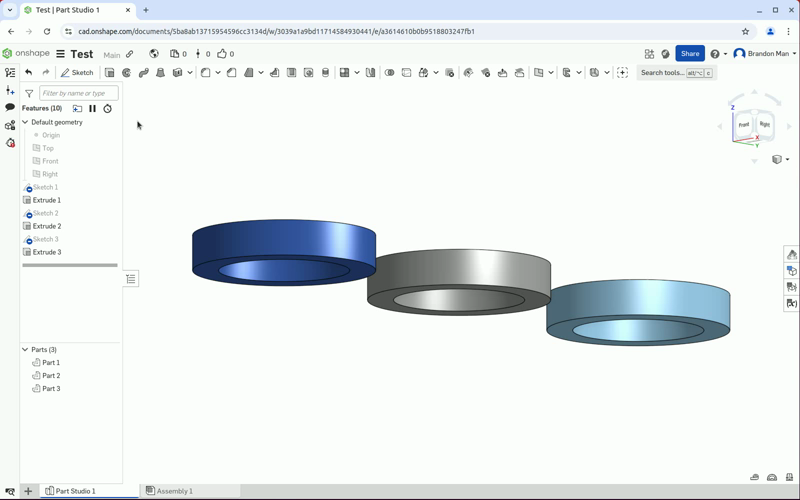
key(left, 3)
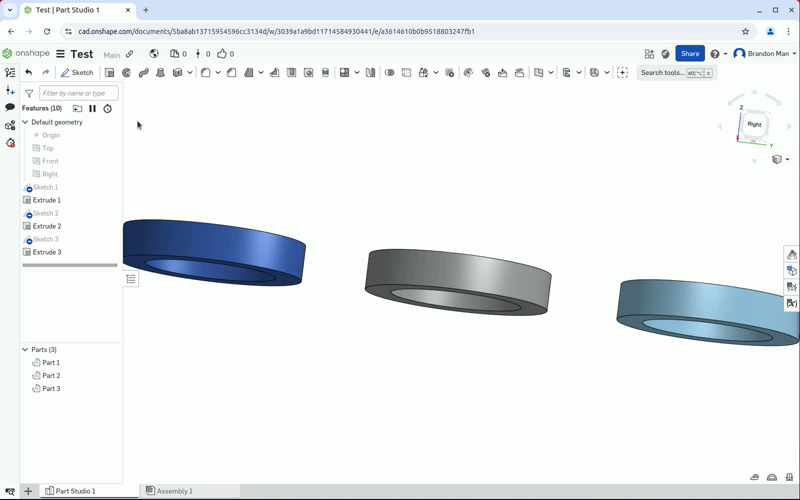
key(right, 3)
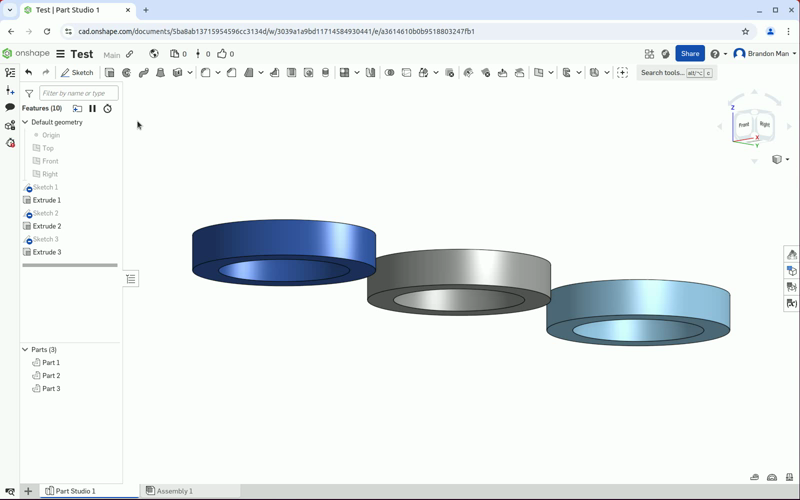
key(down, 3)
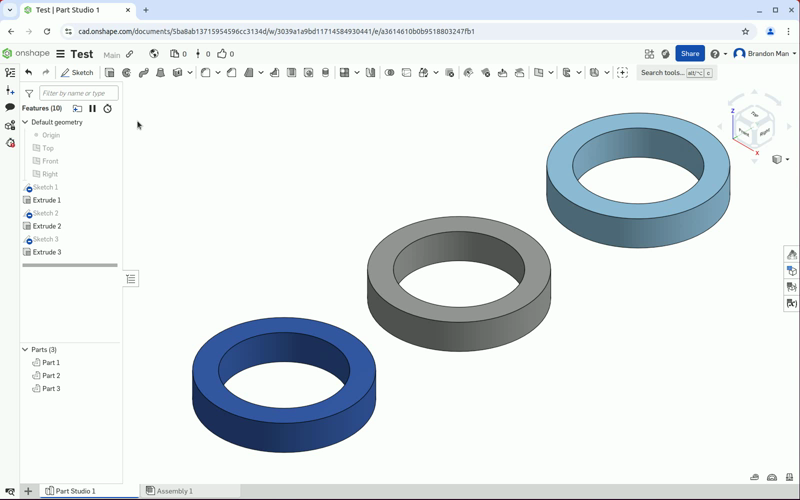
mouse_move(73, 189)
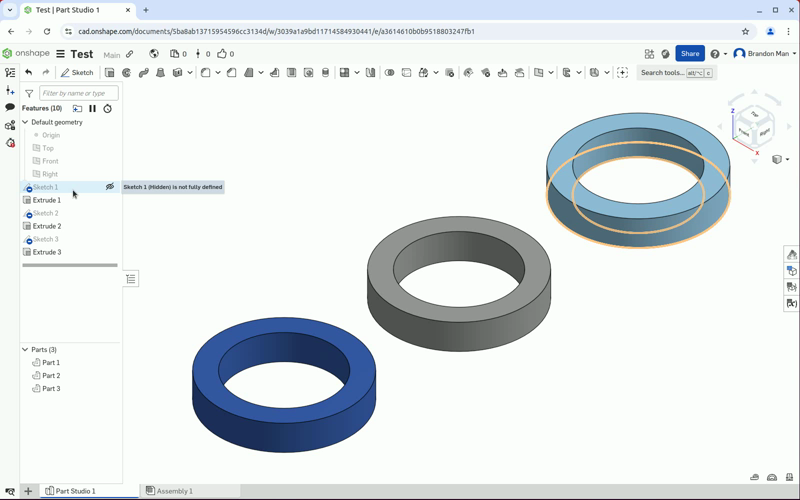
click(73, 189)